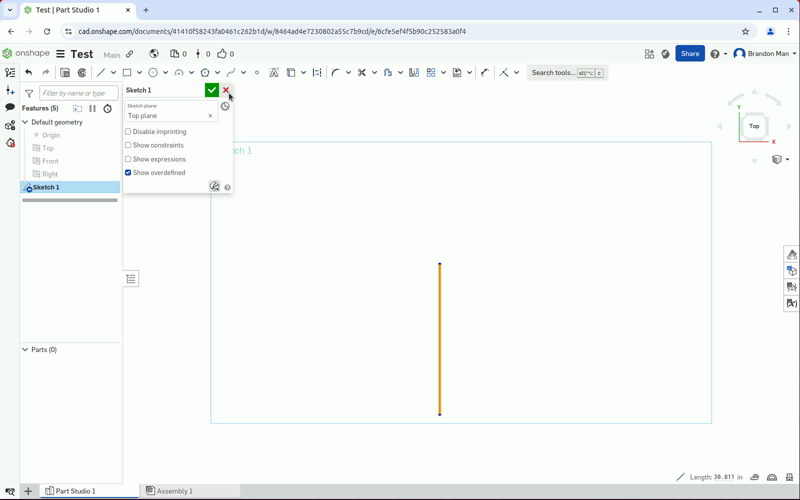
key(shift+h)
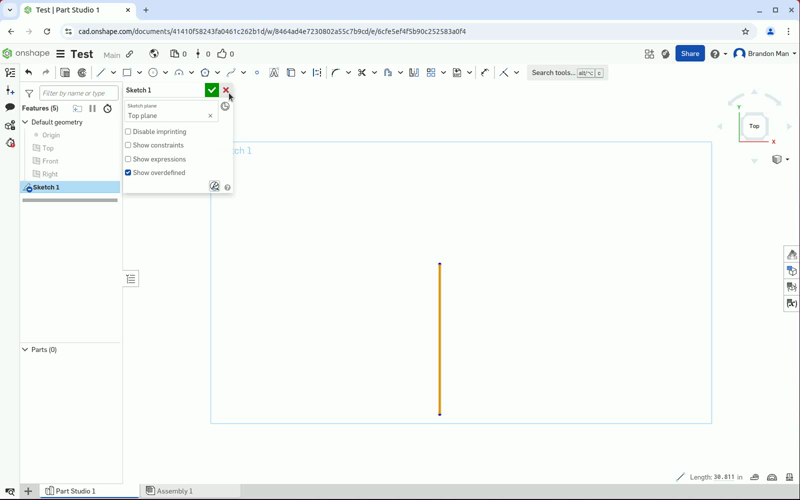
key(shift+s)
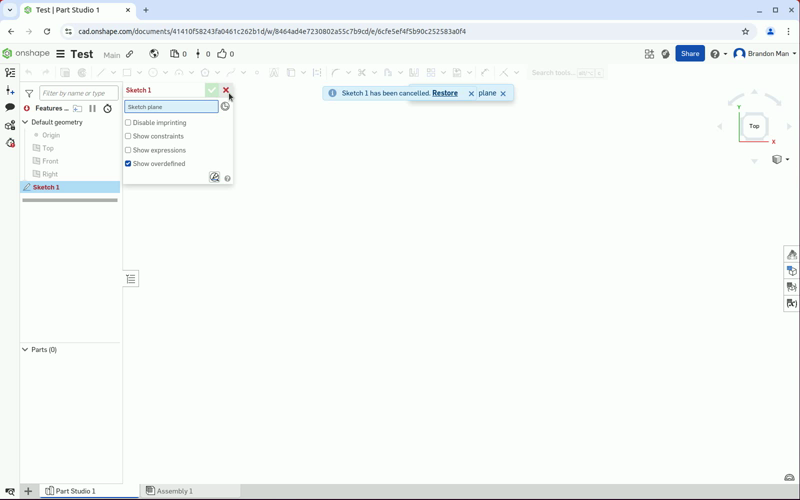
mouse_move(73, 150)
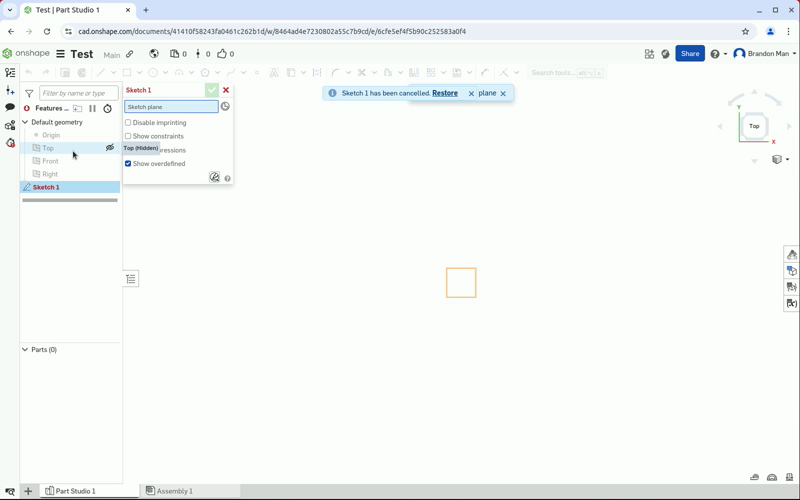
click(73, 150)
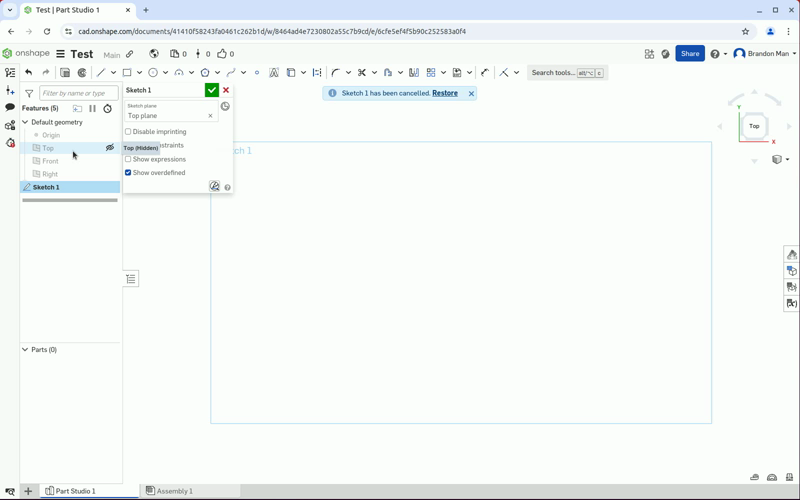
mouse_move(73, 352)
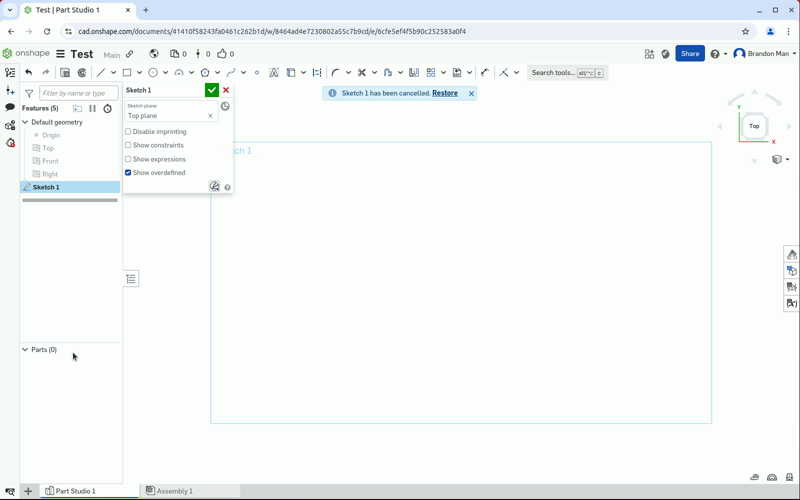
key(y)
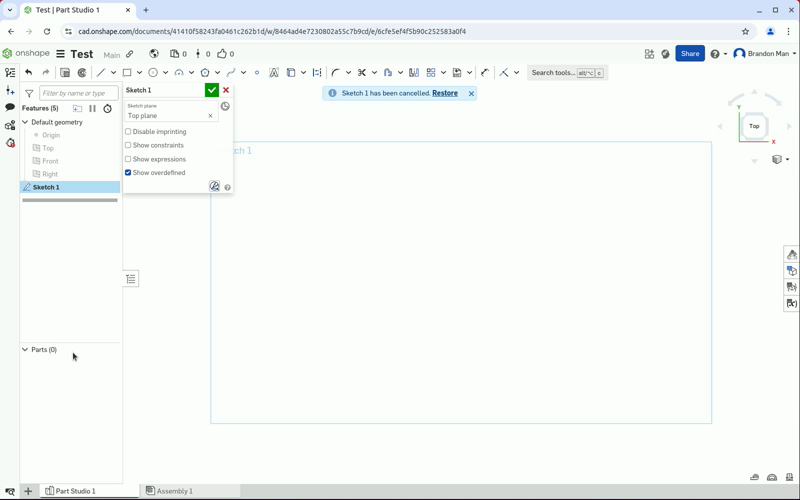
key(c)
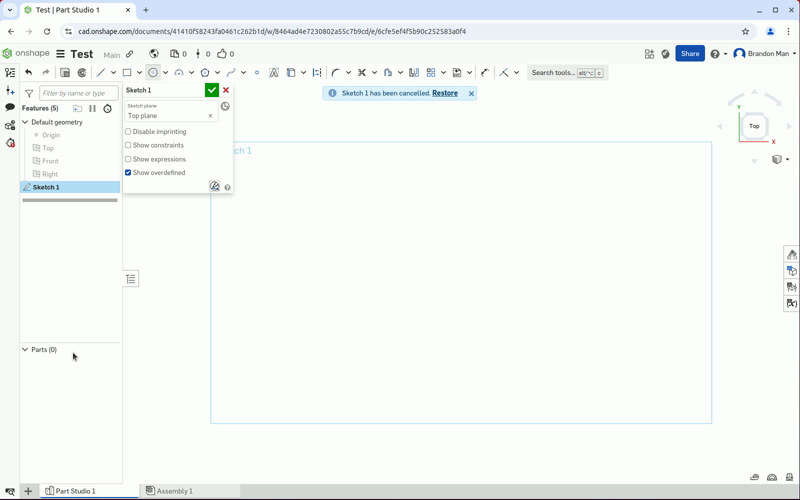
key_down(shift)
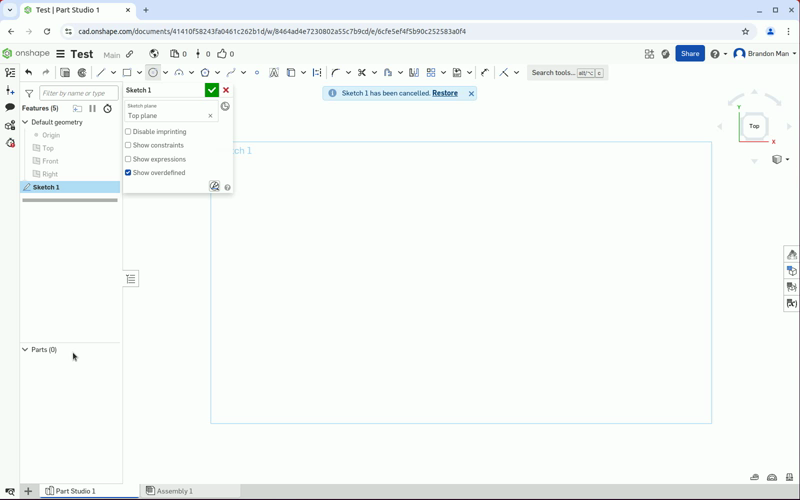
mouse_move(461, 282)
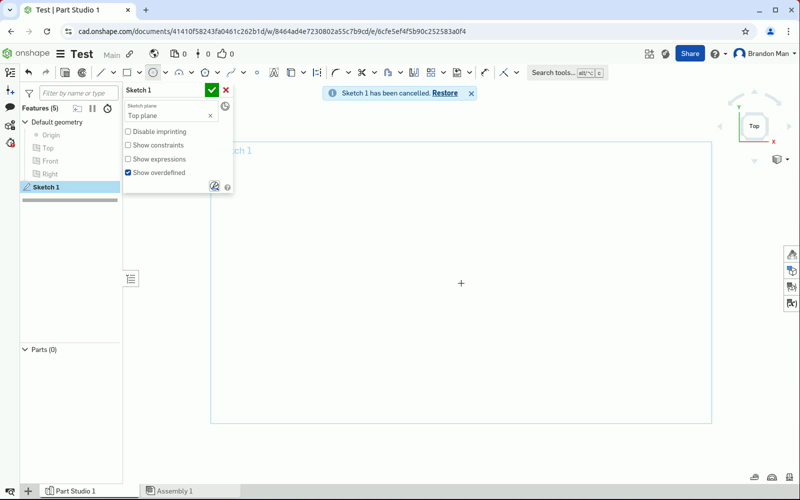
click(461, 282)
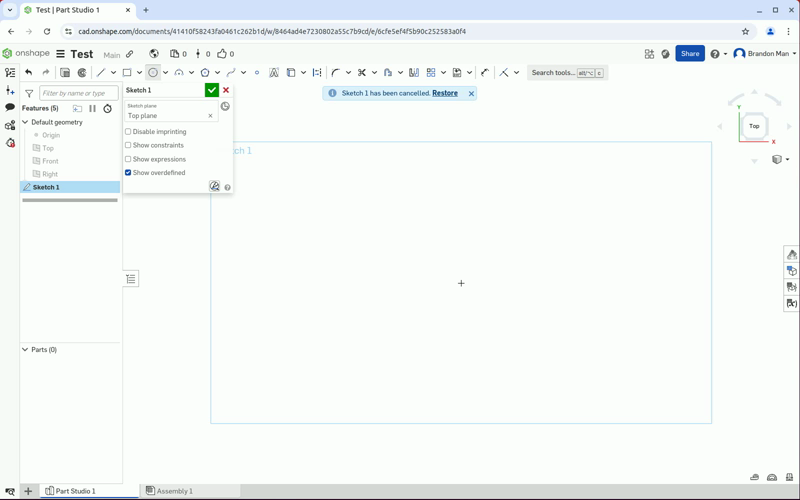
key_up(shift)
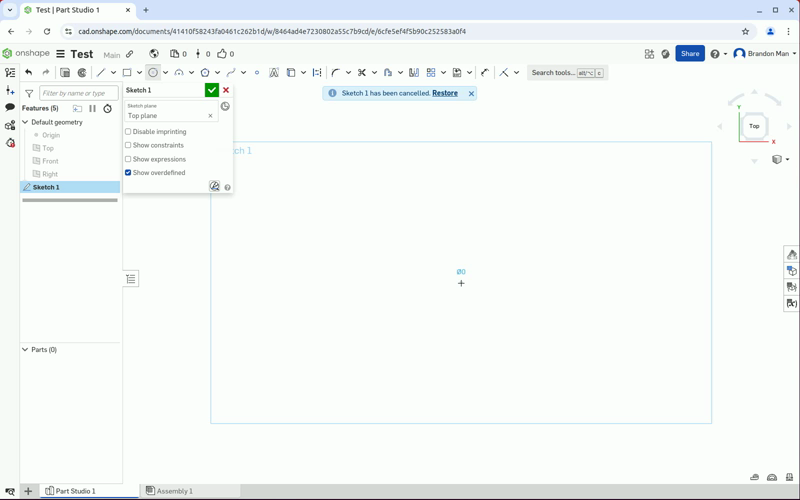
mouse_move(565, 282)
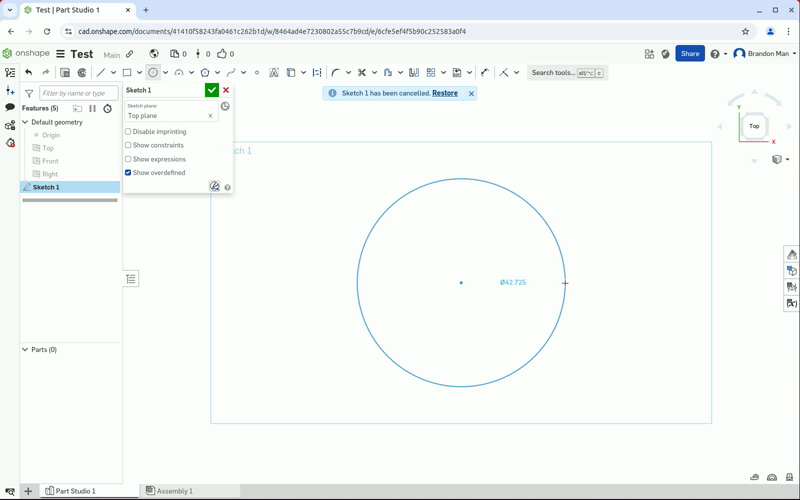
click(565, 282)
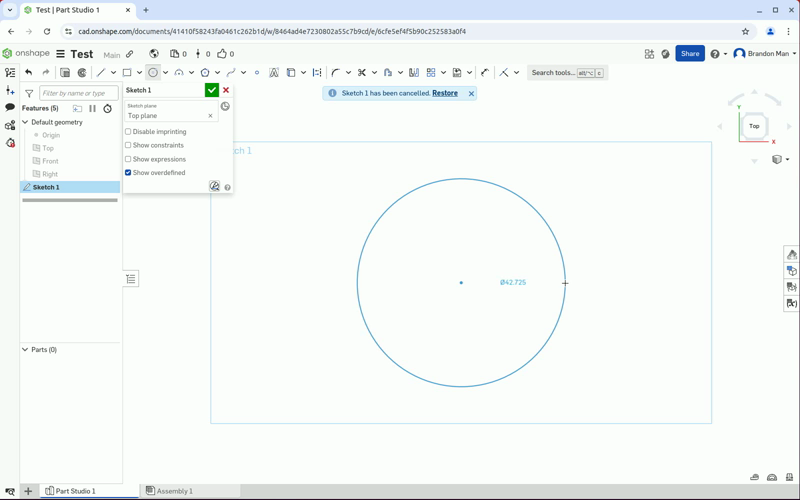
key(esc)
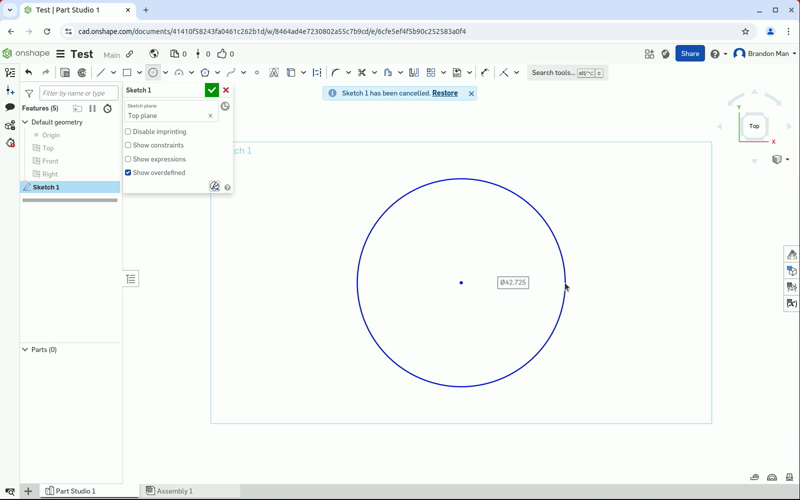
mouse_move(430, 223)
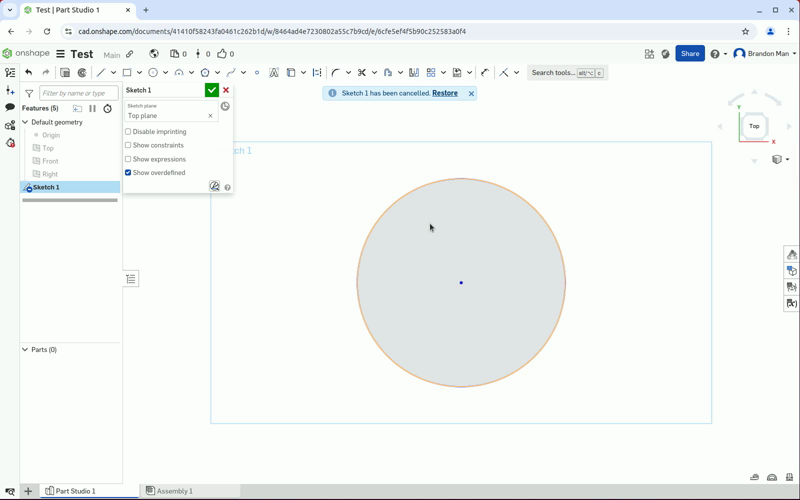
click(430, 223)
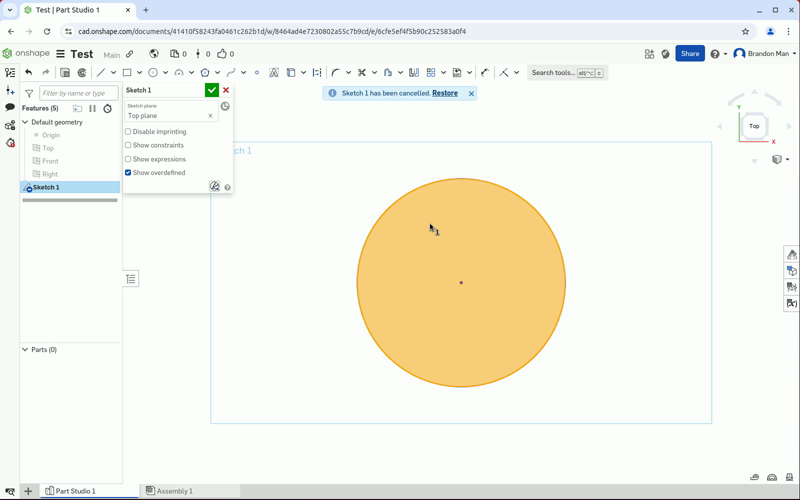
mouse_move(73, 352)
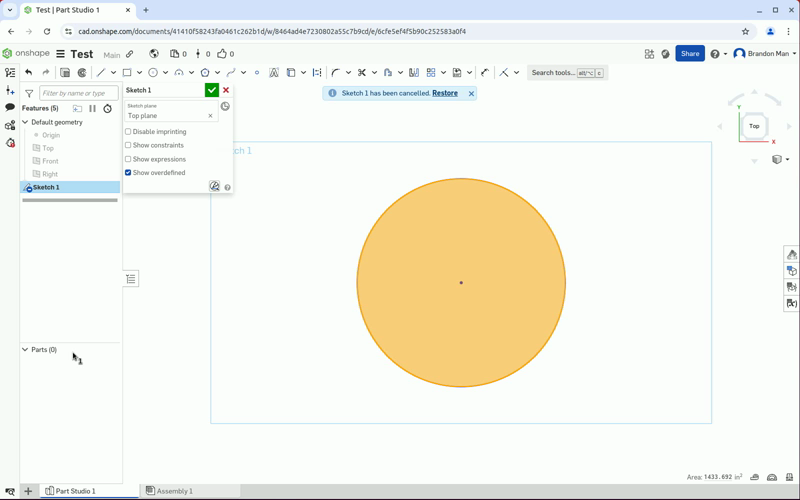
key(shift+y)
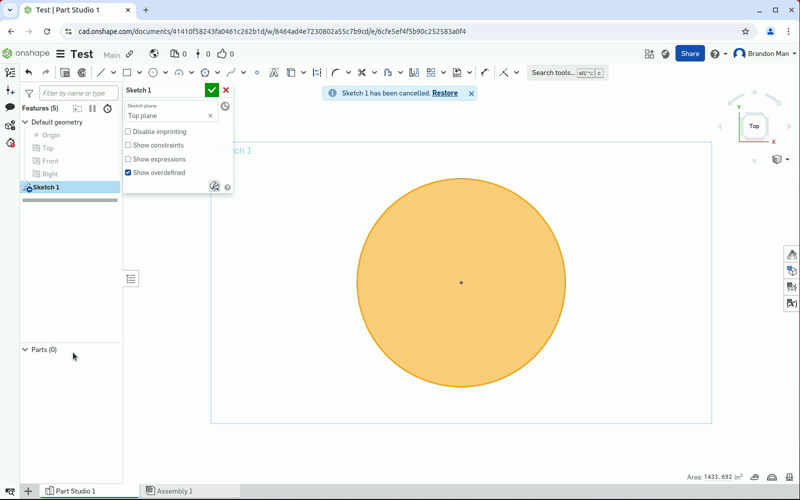
key(shift+e)
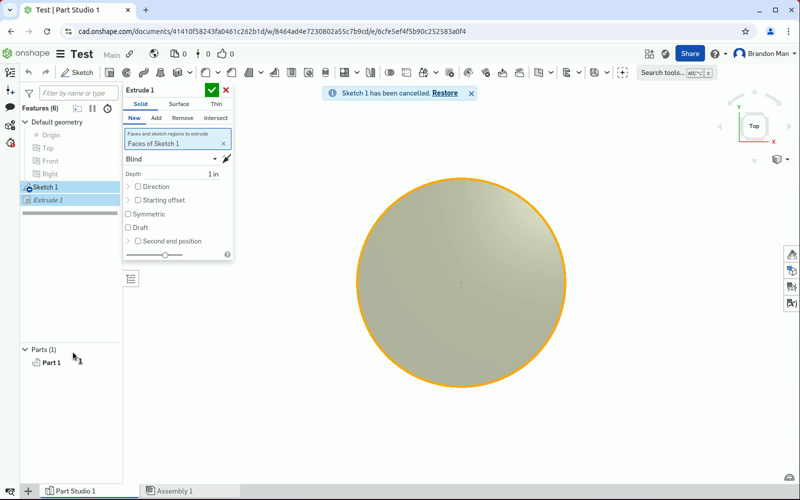
mouse_move(143, 106)
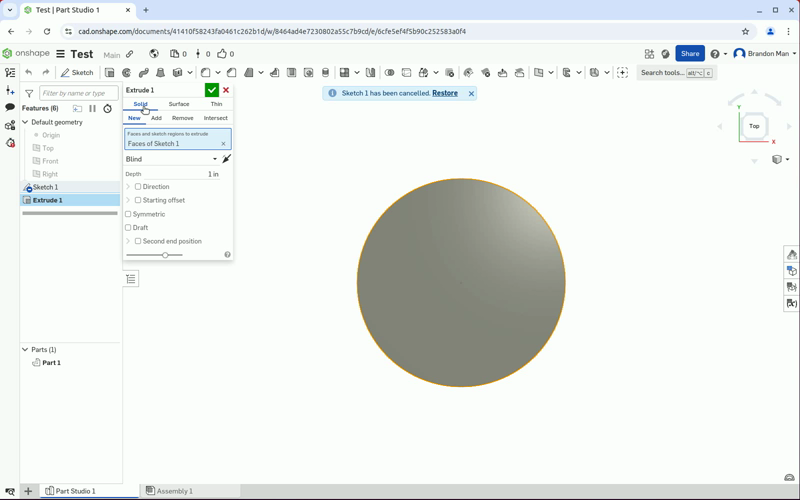
click(143, 106)
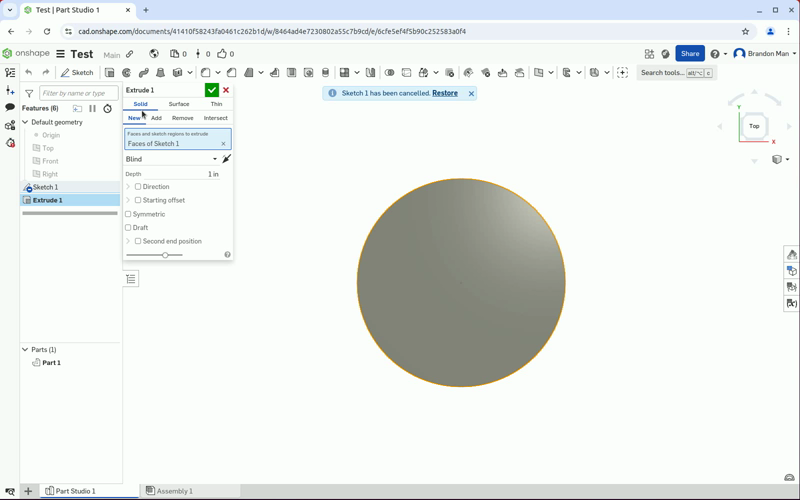
mouse_move(137, 120)
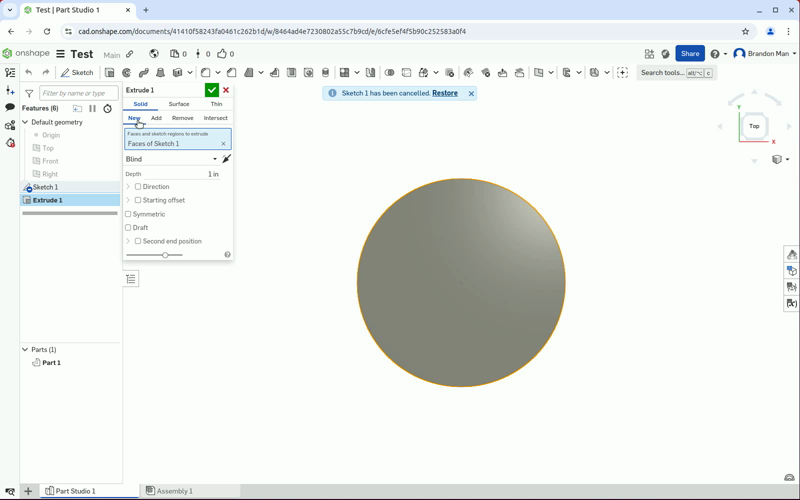
click(137, 120)
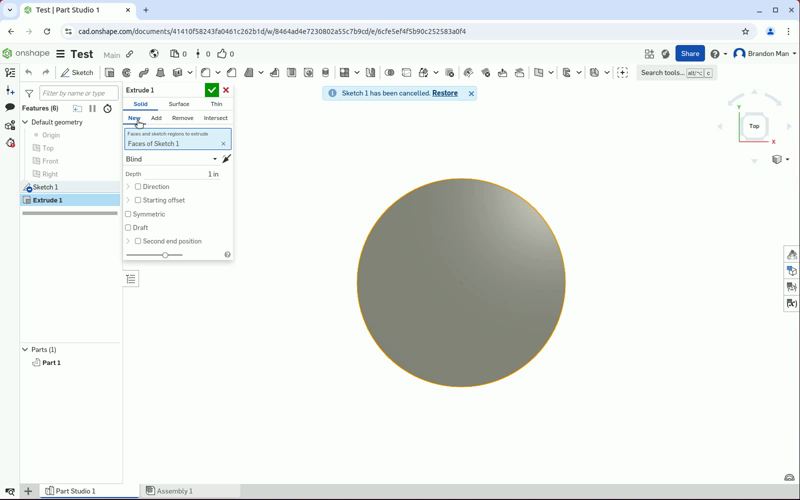
key(tab, 4)
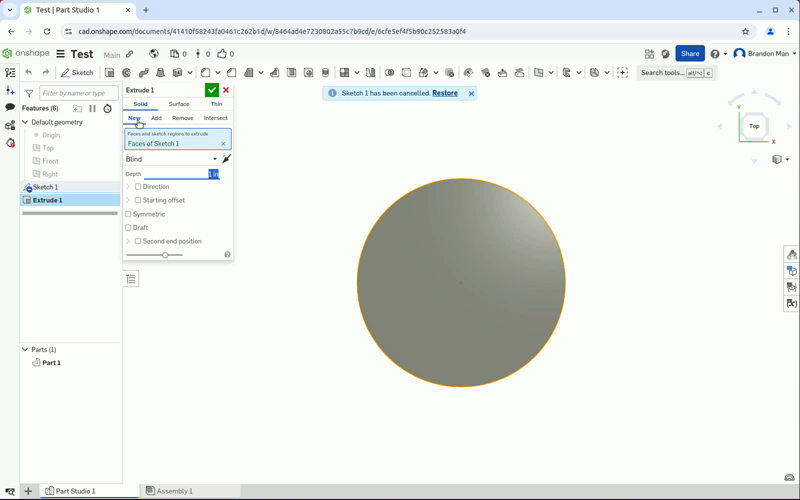
text(23.108)
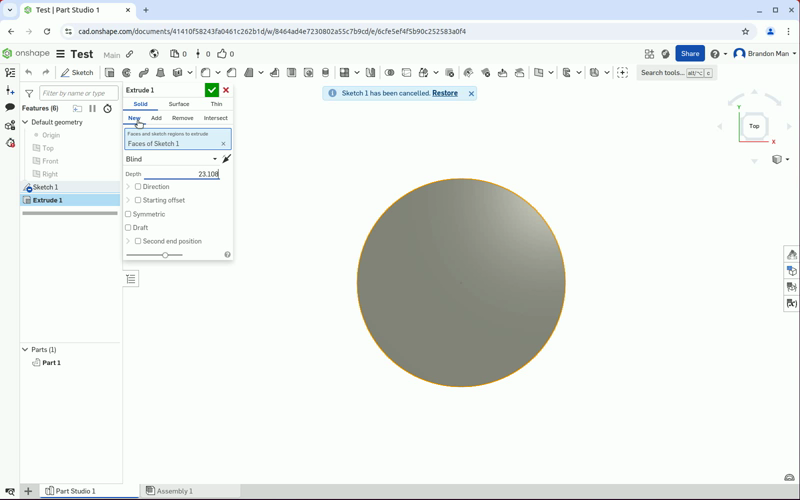
key(enter)
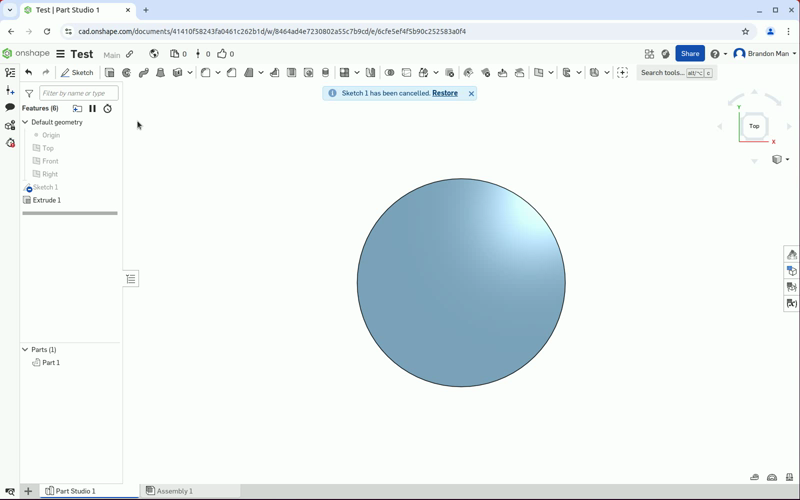
key(shift+h)
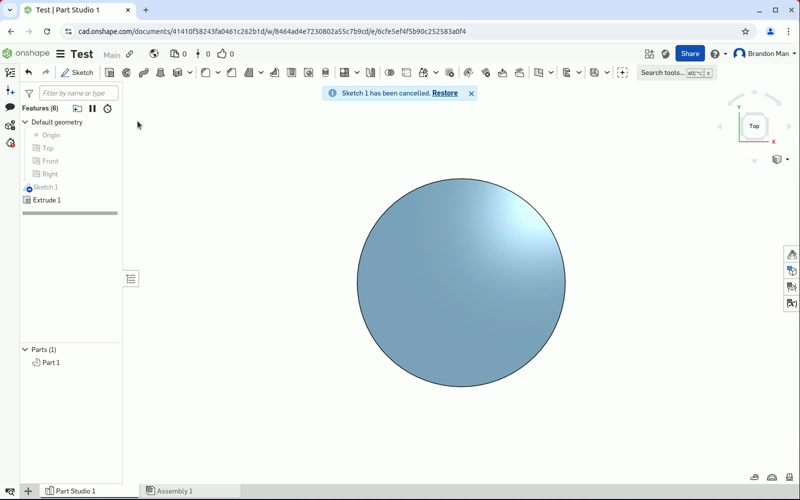
key(shift+h)
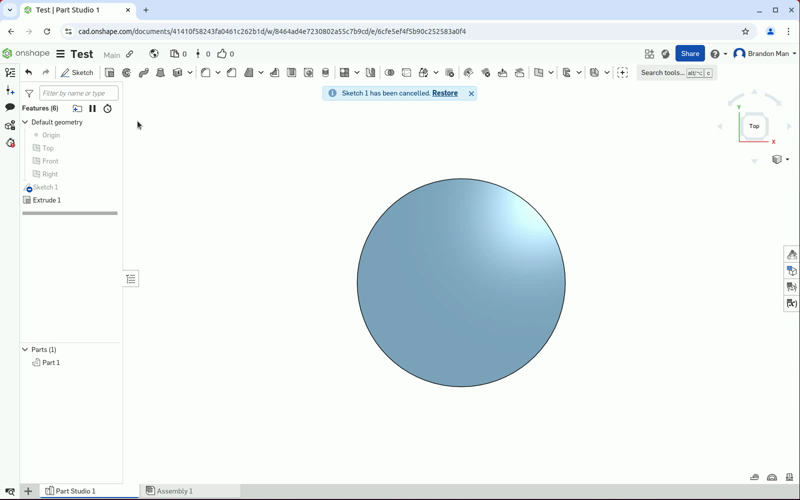
mouse_move(73, 189)
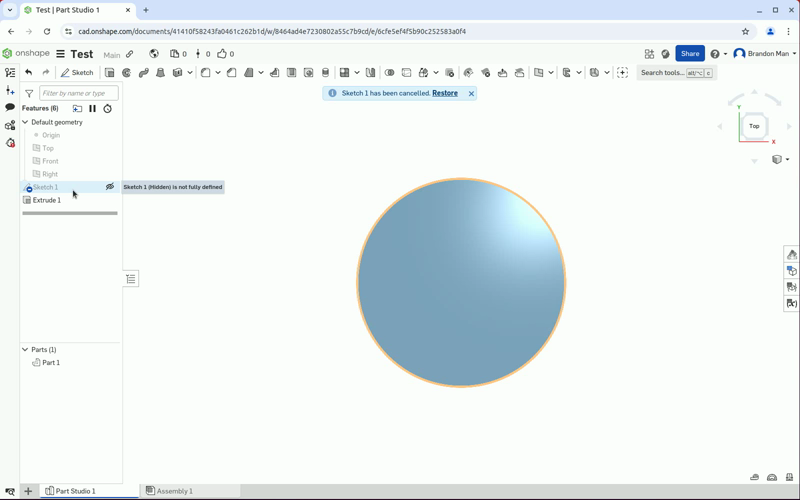
click(73, 189)
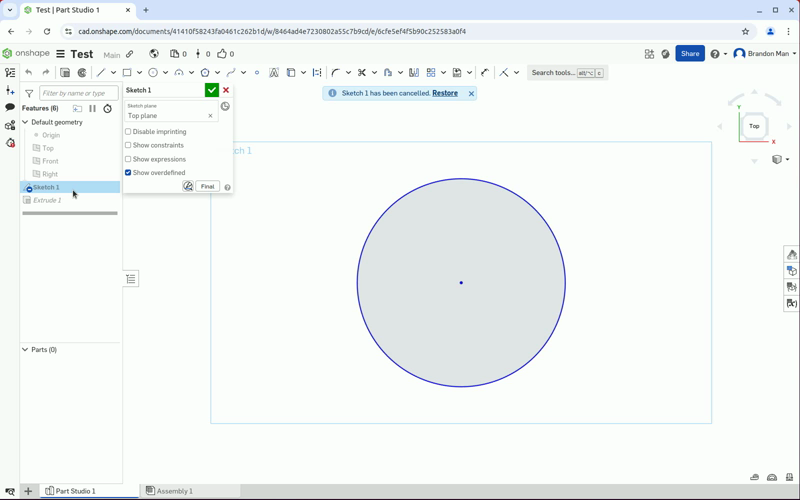
mouse_move(229, 92)
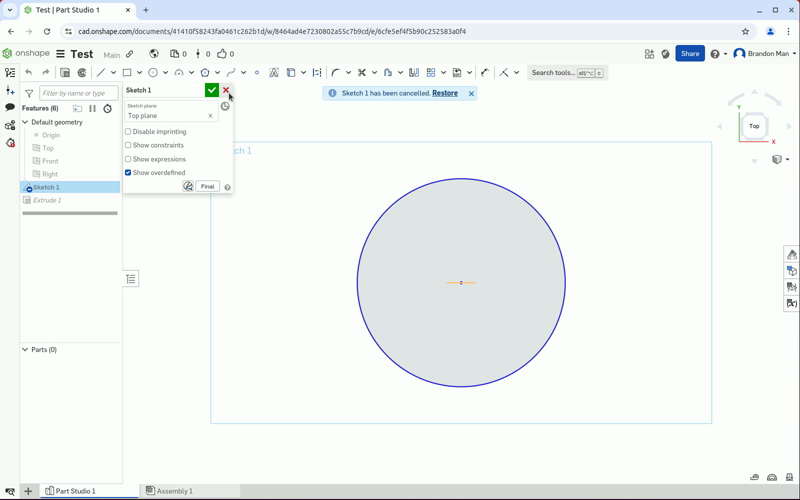
click(229, 92)
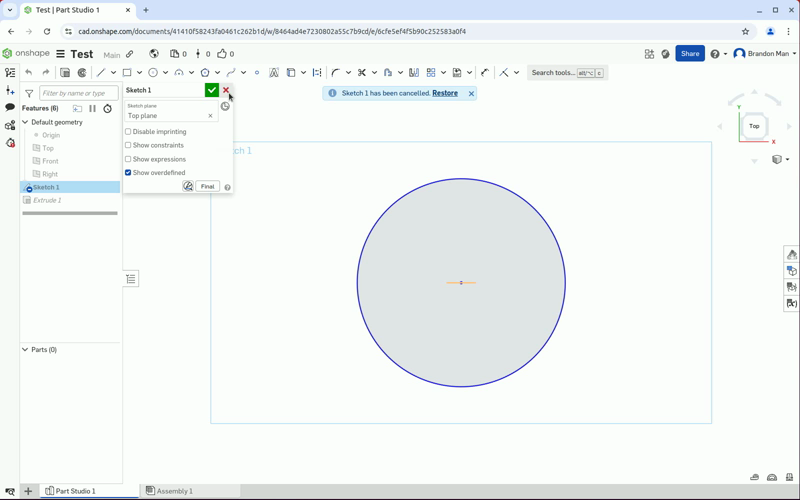
key(shift+s)
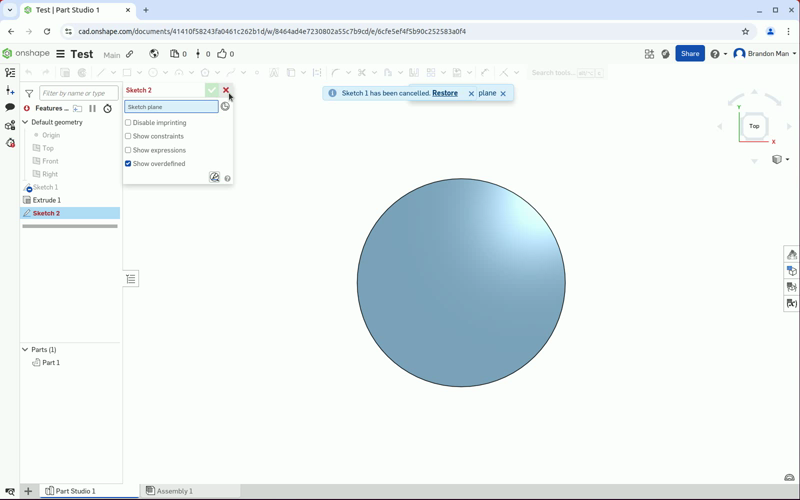
mouse_move(73, 150)
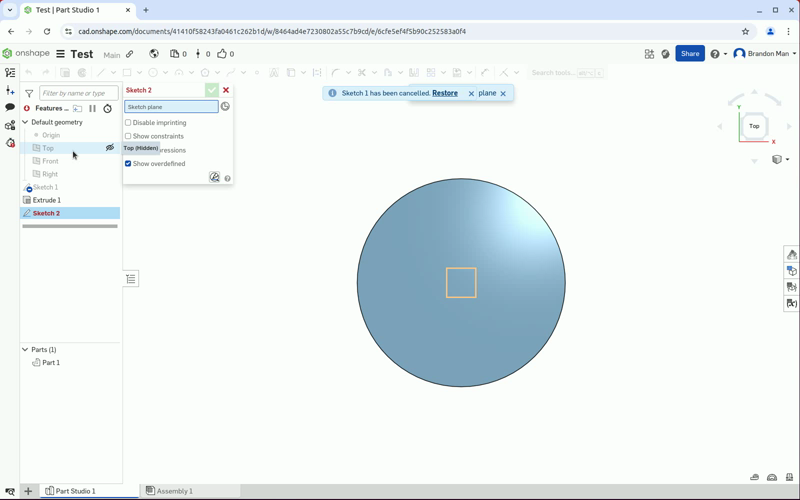
click(73, 150)
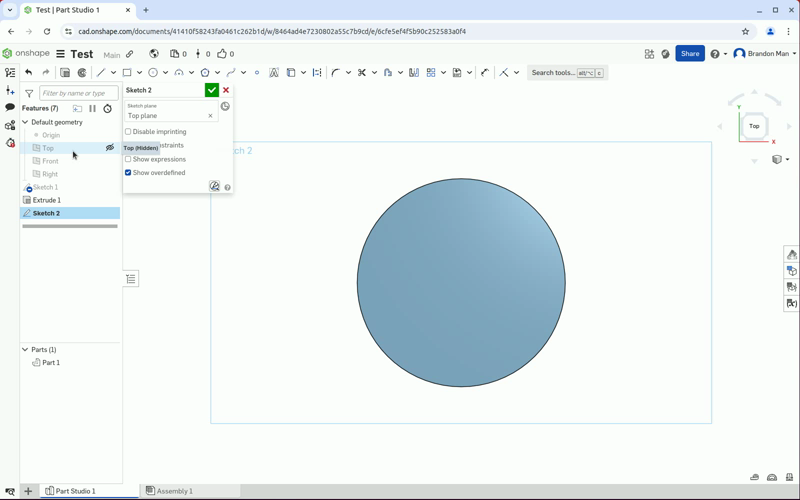
mouse_move(73, 352)
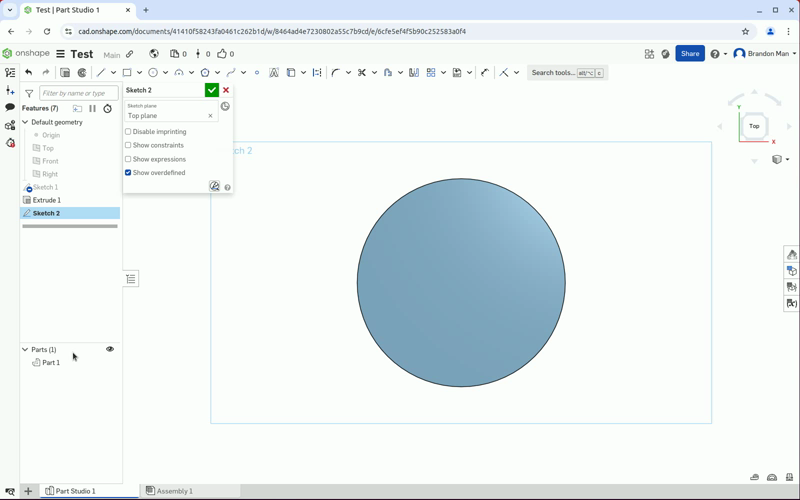
key(y)
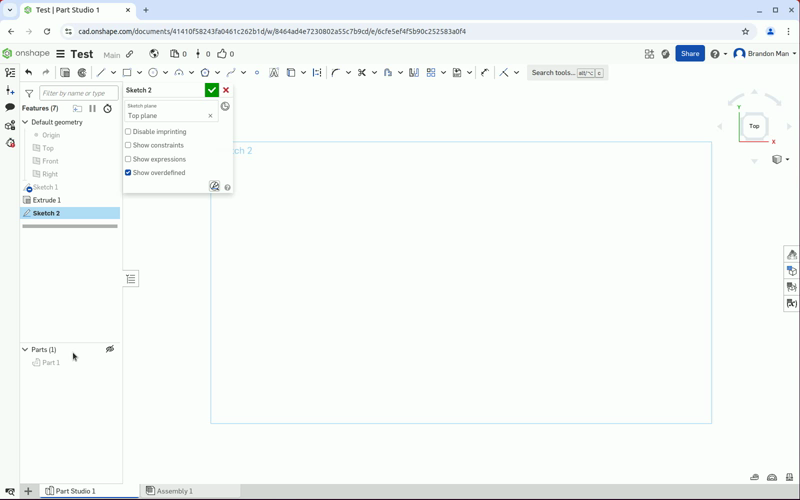
key(c)
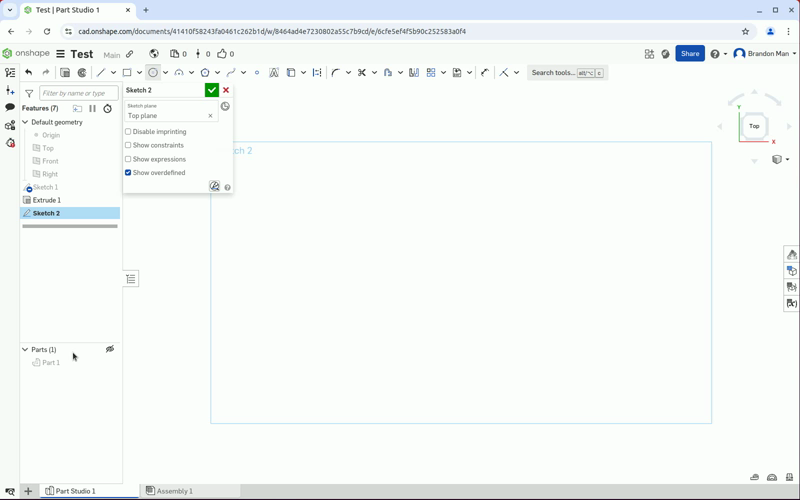
key_down(shift)
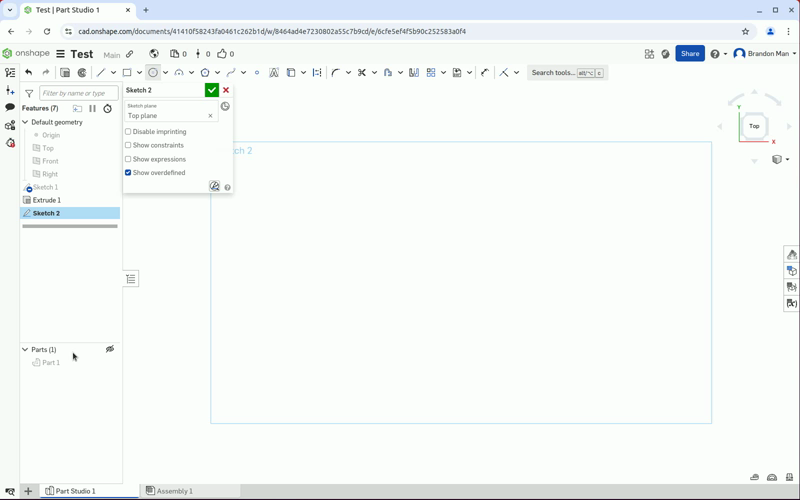
mouse_move(461, 282)
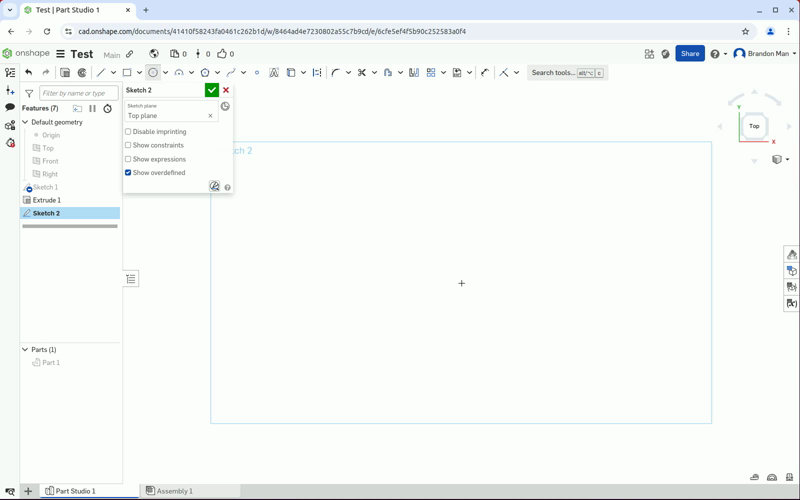
click(461, 282)
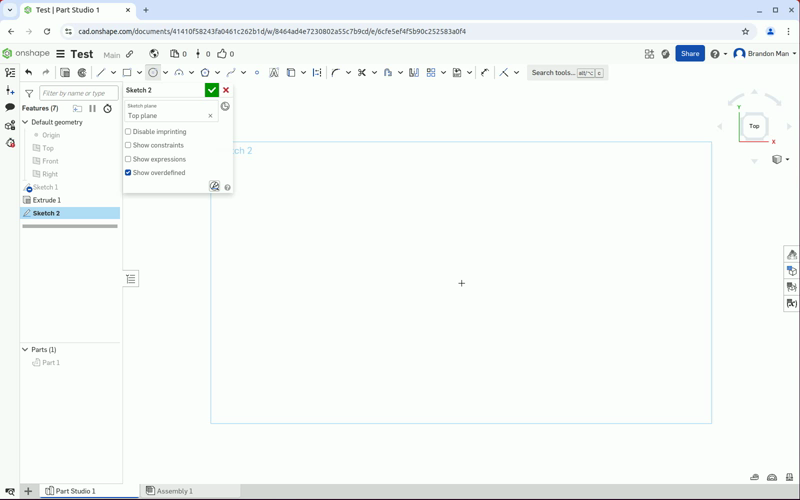
key_up(shift)
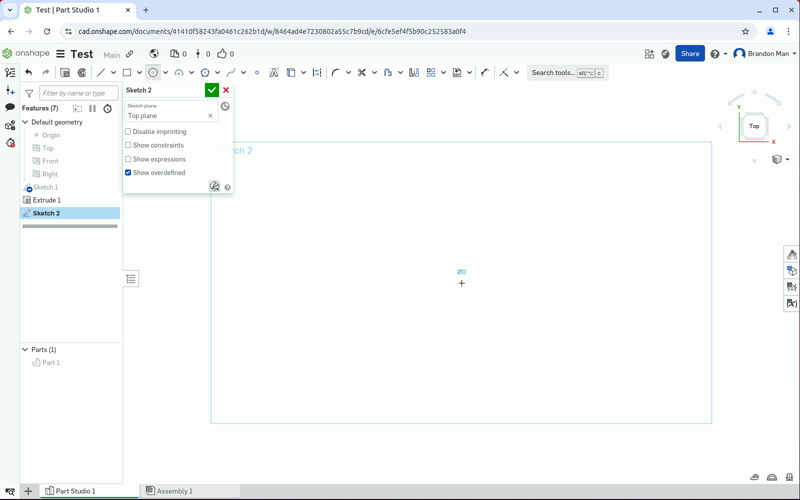
mouse_move(510, 282)
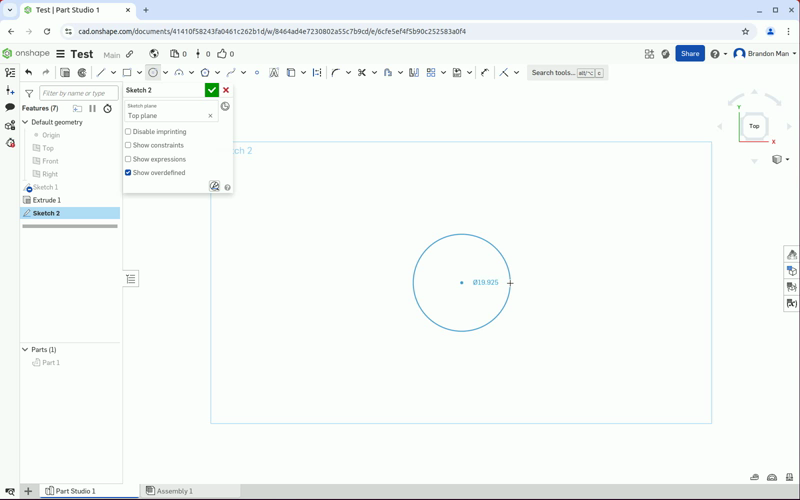
click(510, 282)
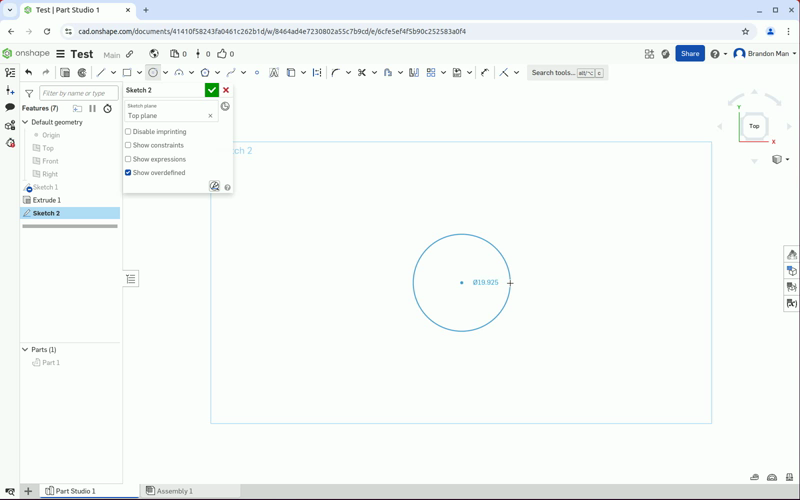
key(esc)
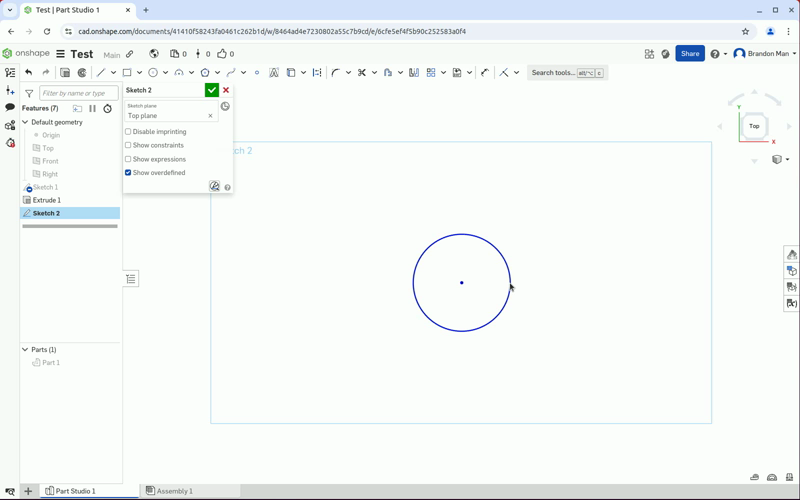
mouse_move(494, 304)
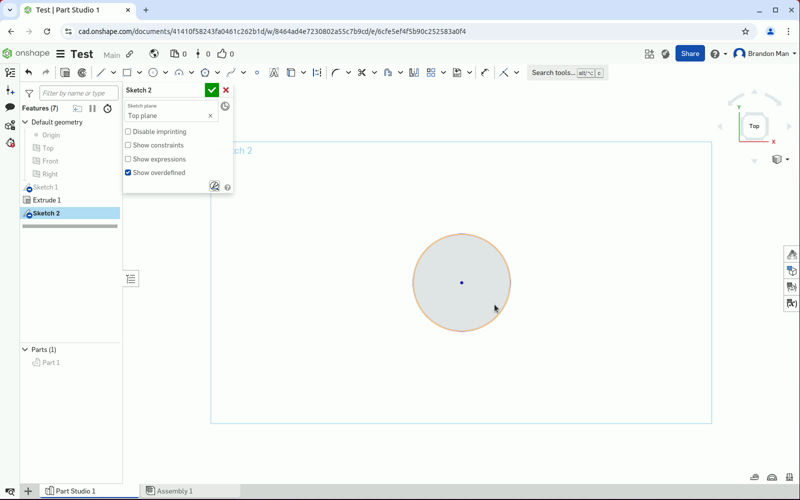
click(494, 304)
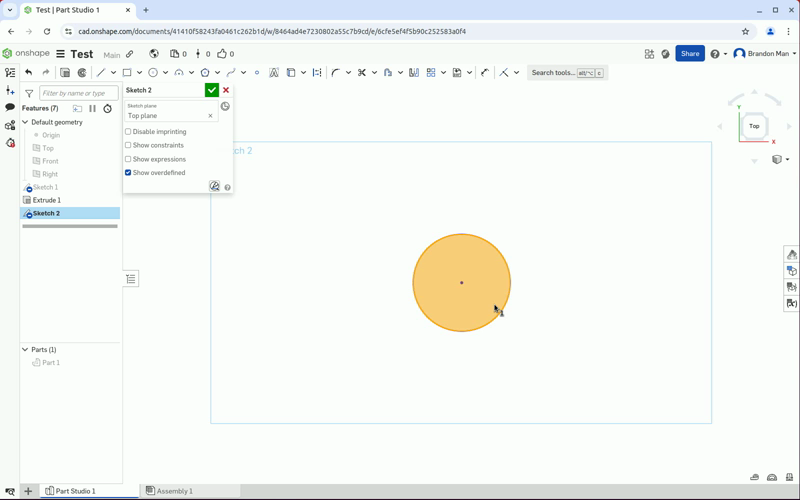
mouse_move(73, 352)
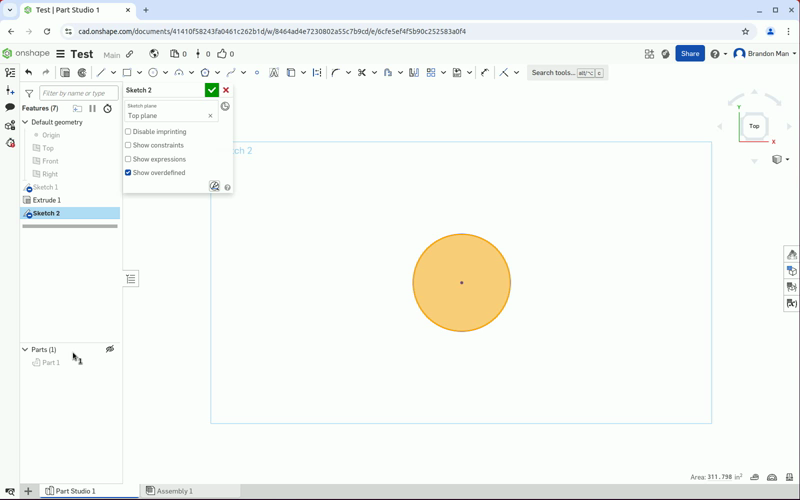
key(shift+y)
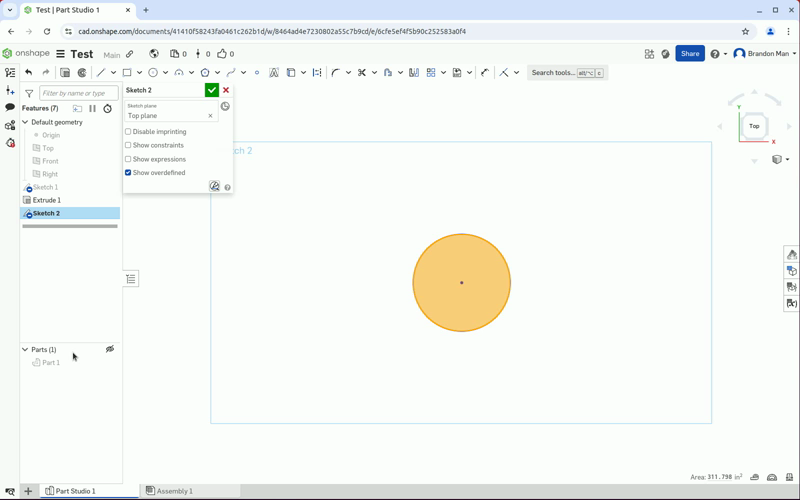
key(shift+e)
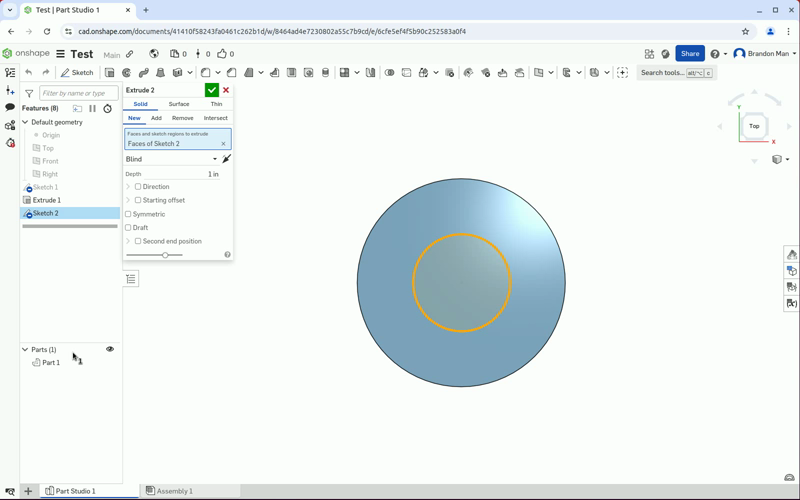
mouse_move(143, 106)
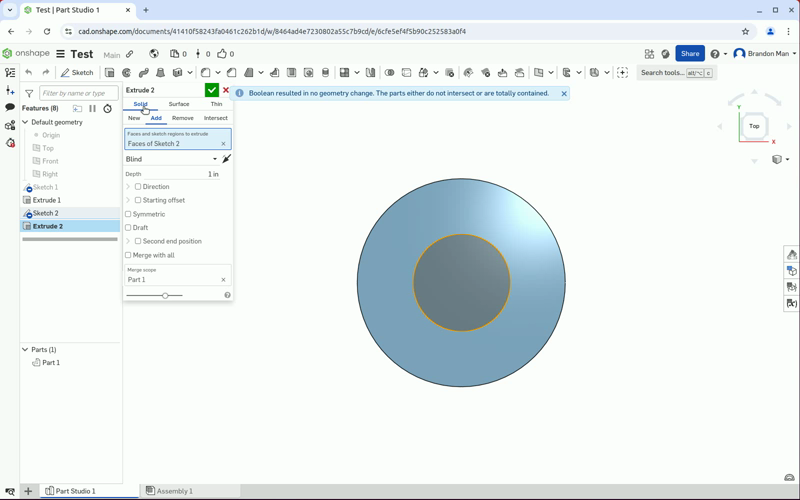
click(143, 106)
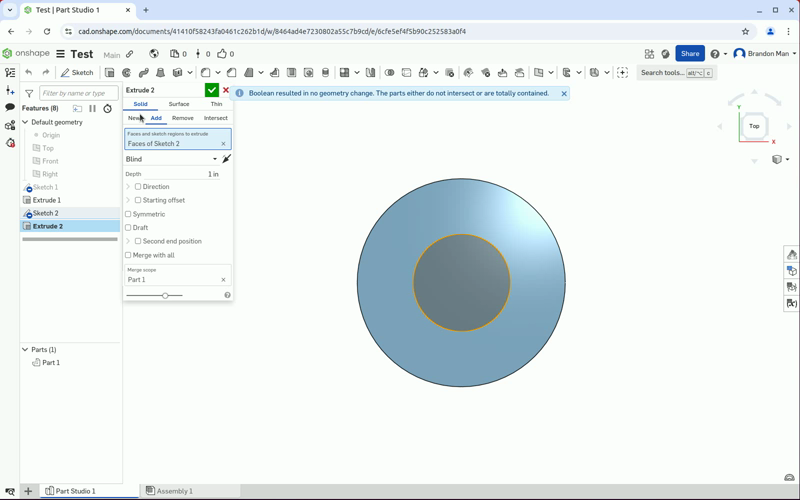
mouse_move(137, 120)
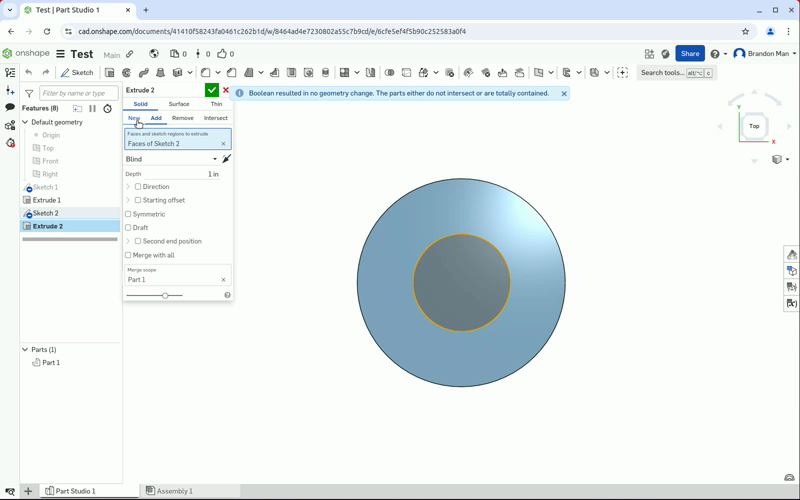
click(137, 120)
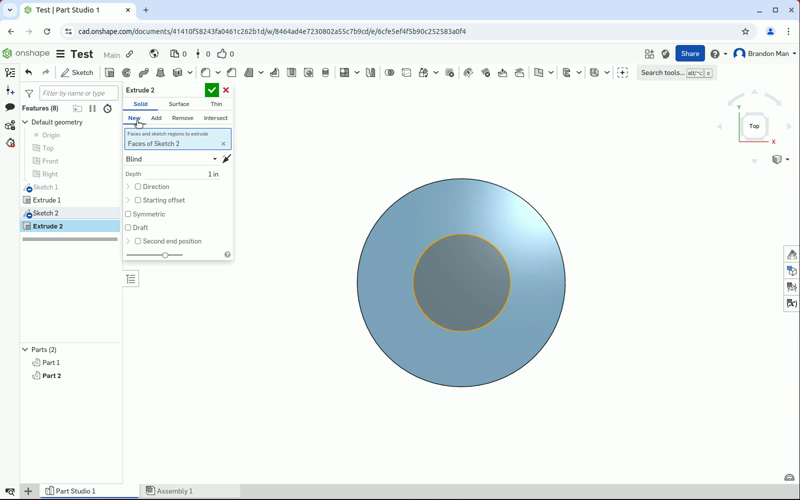
key(tab, 4)
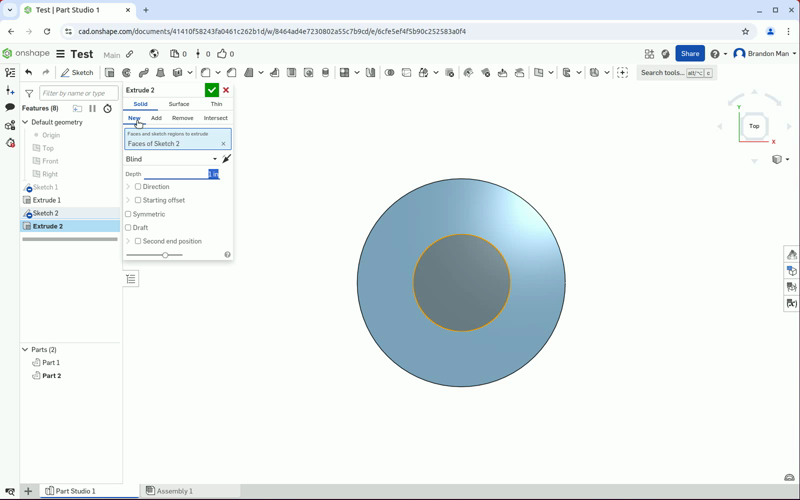
text(-23.108)
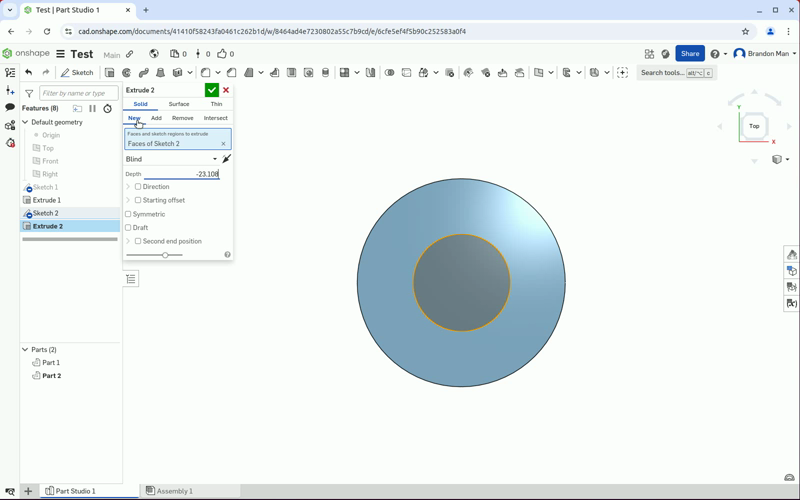
key(enter)
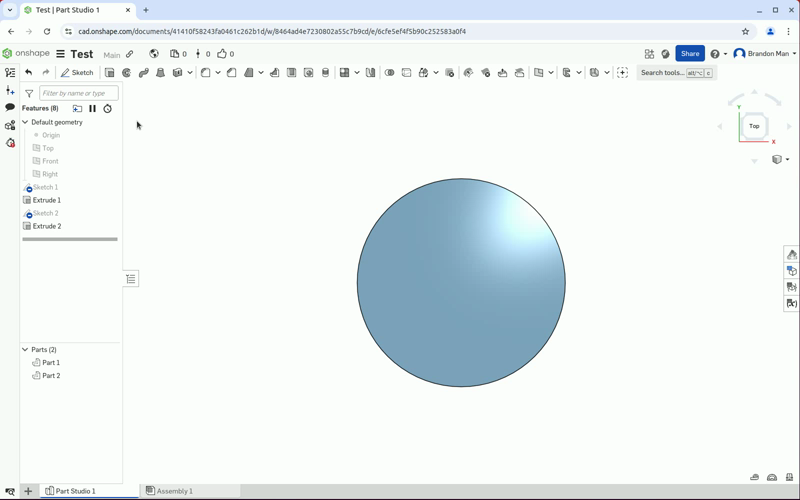
key(shift+h)
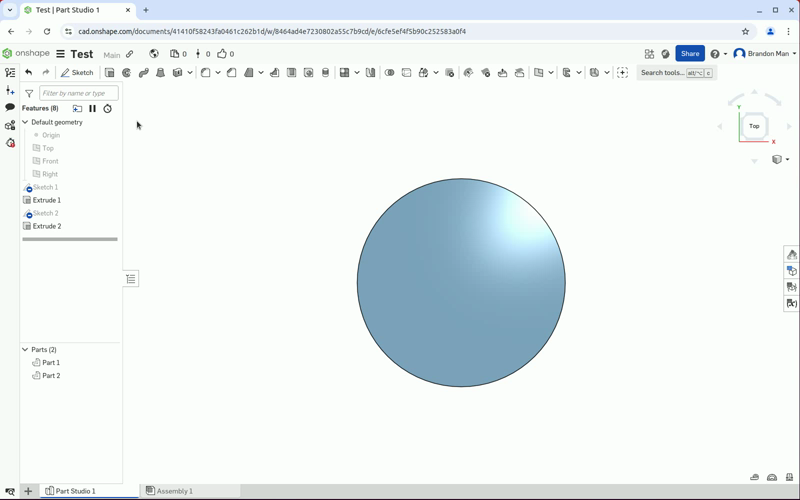
key(shift+h)
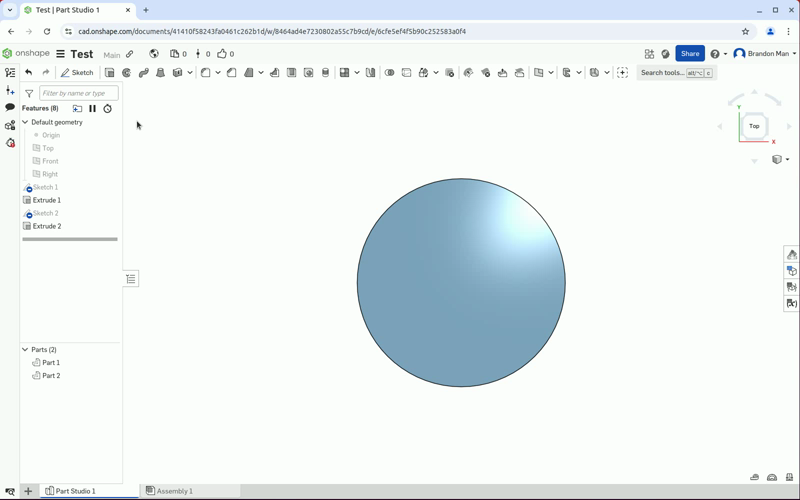
mouse_move(73, 189)
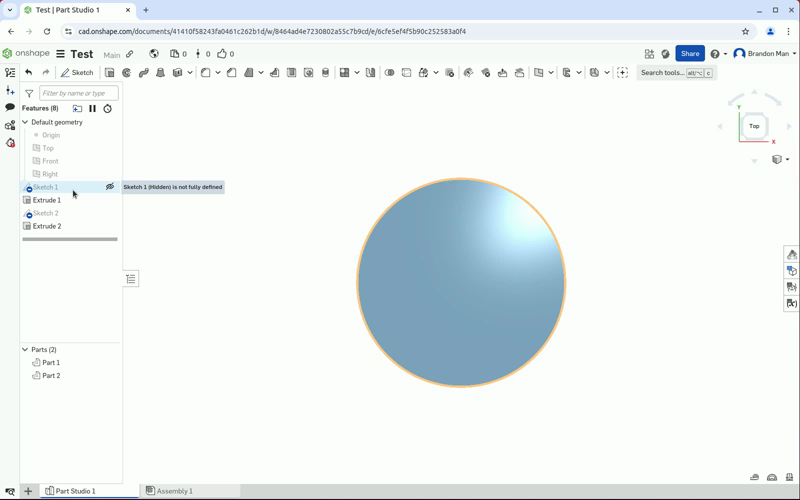
click(73, 189)
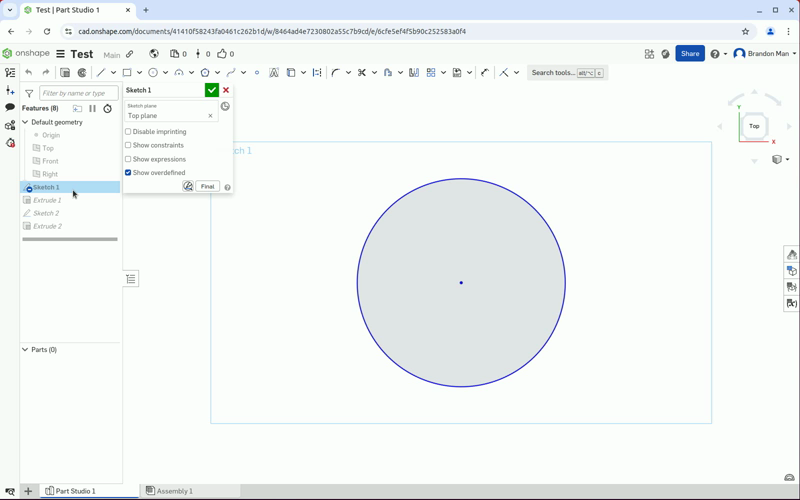
mouse_move(229, 92)
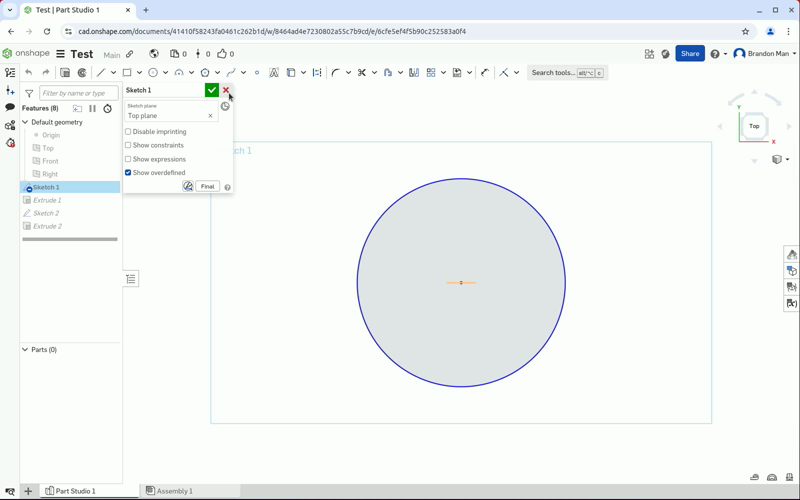
click(229, 92)
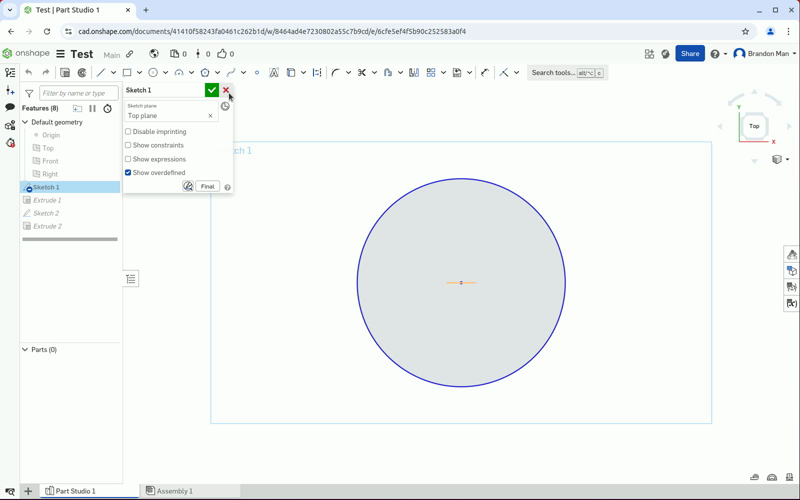
key(shift+s)
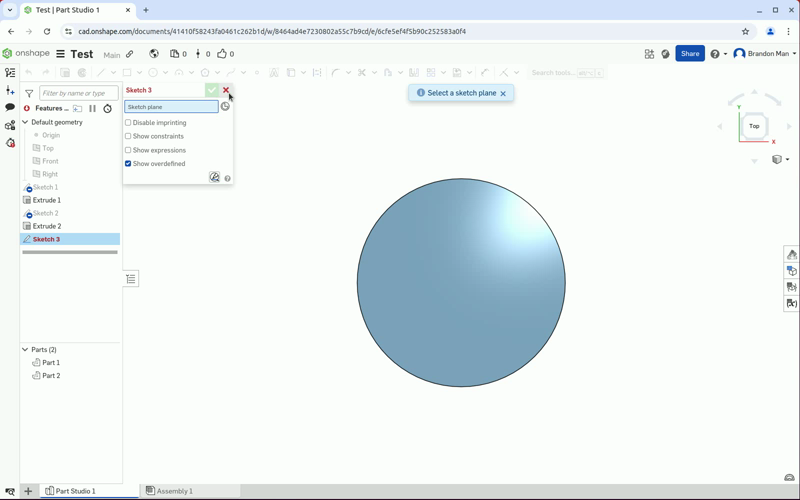
mouse_move(73, 150)
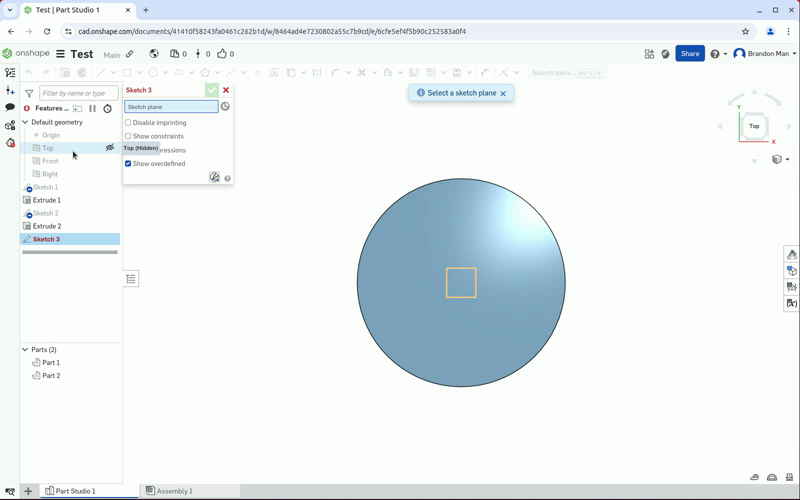
click(73, 150)
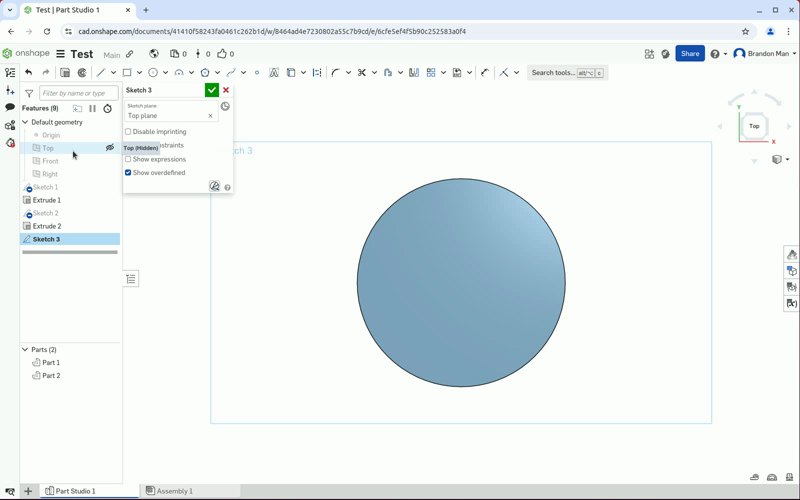
mouse_move(73, 352)
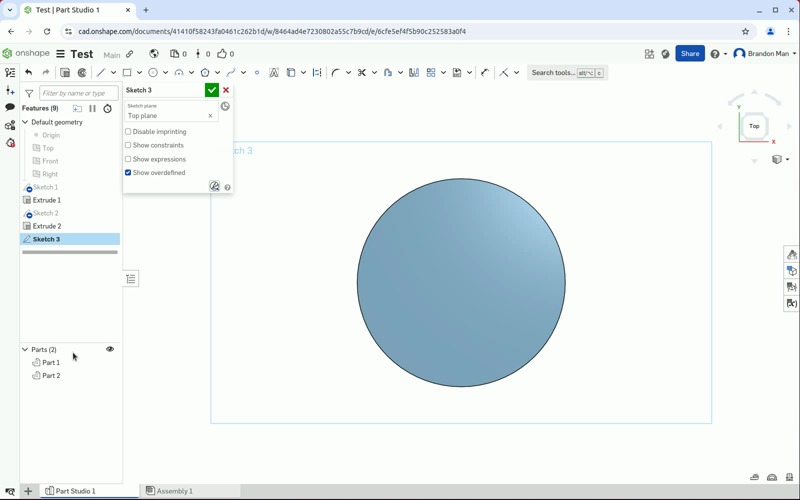
key(y)
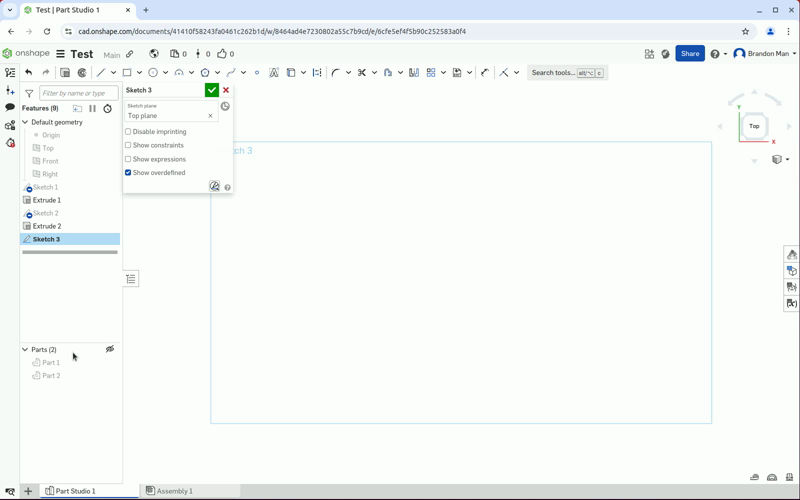
key(c)
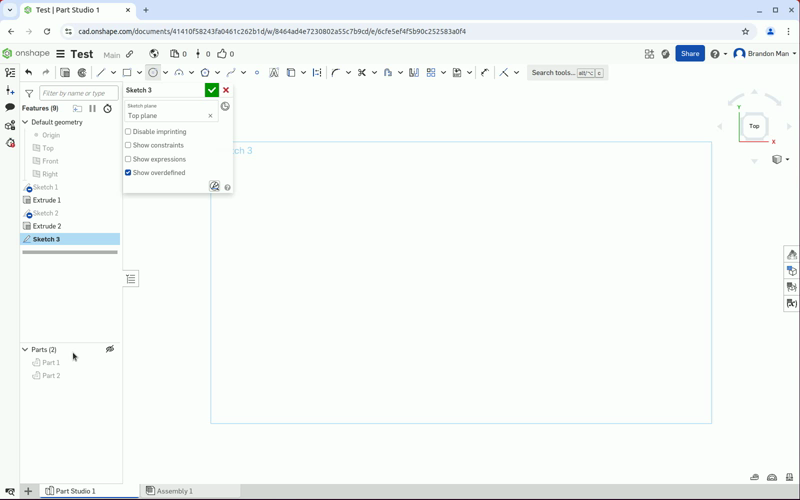
key_down(shift)
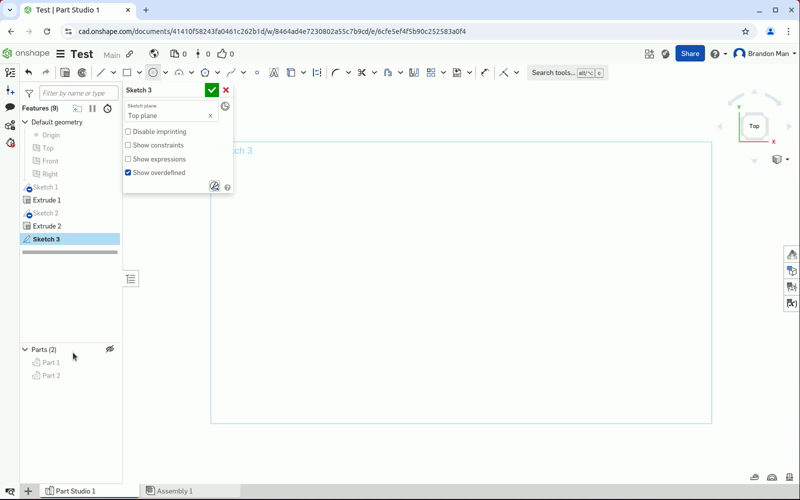
mouse_move(461, 282)
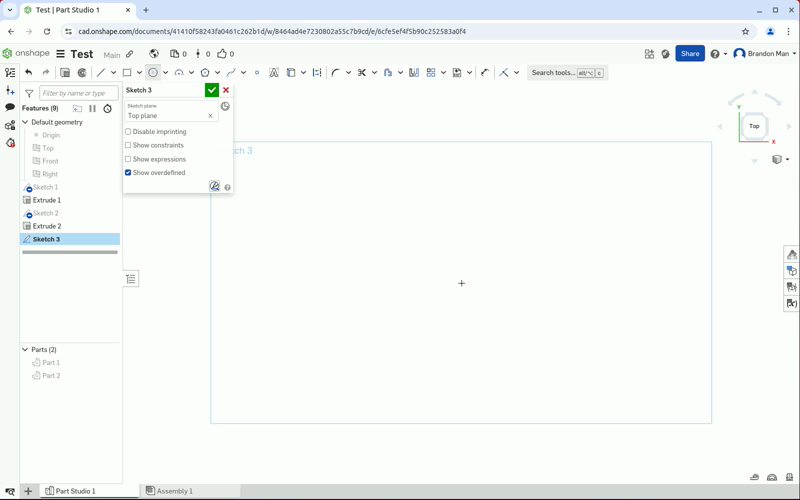
click(461, 282)
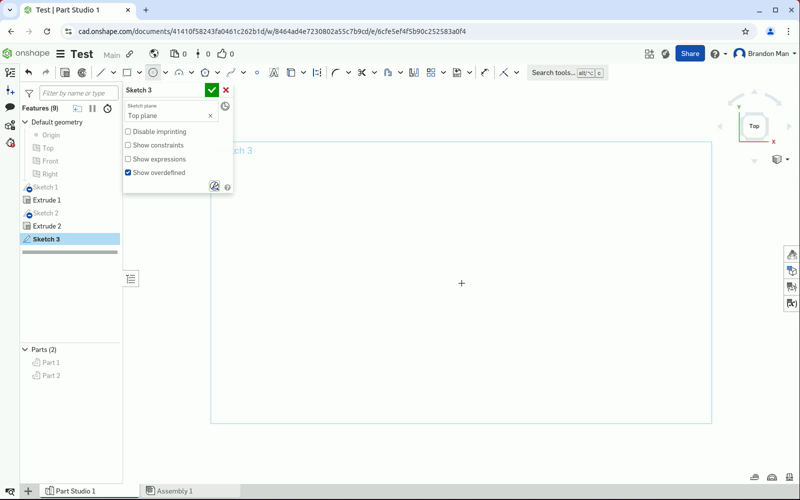
key_up(shift)
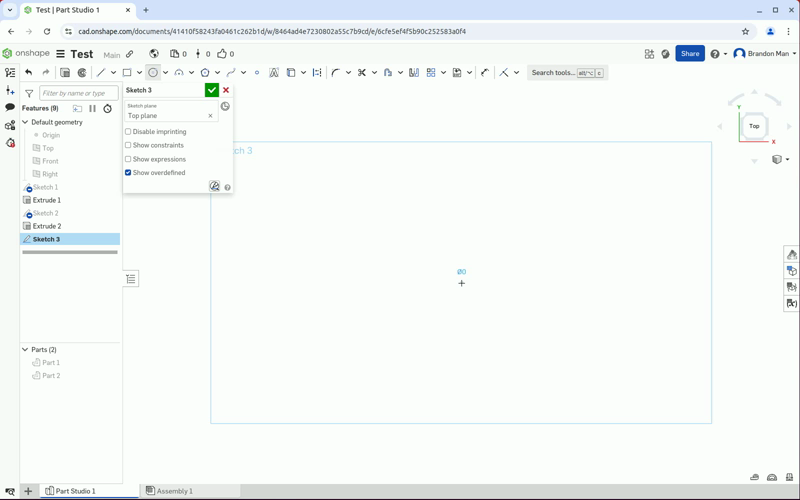
mouse_move(480, 282)
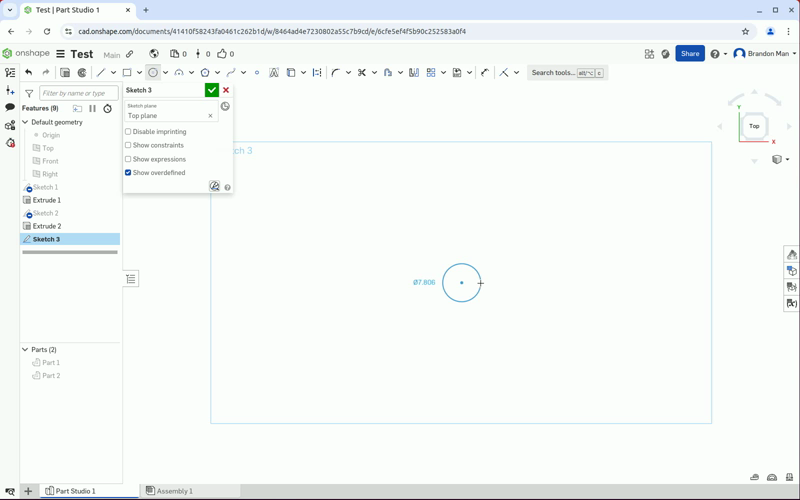
click(480, 282)
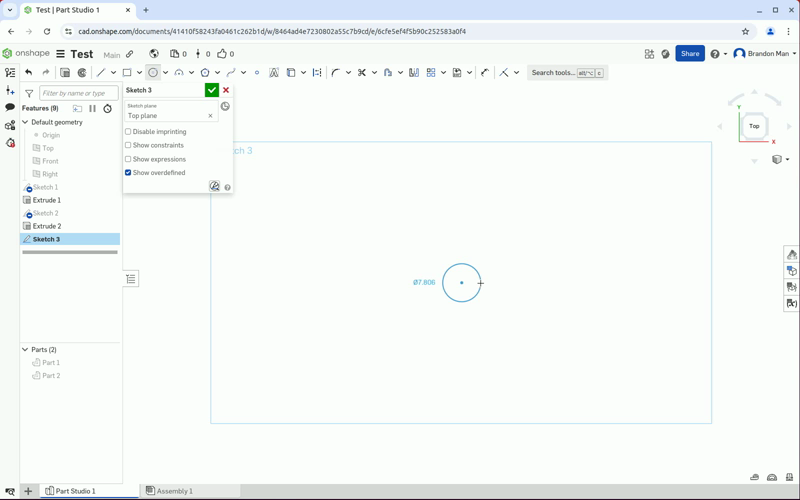
key(esc)
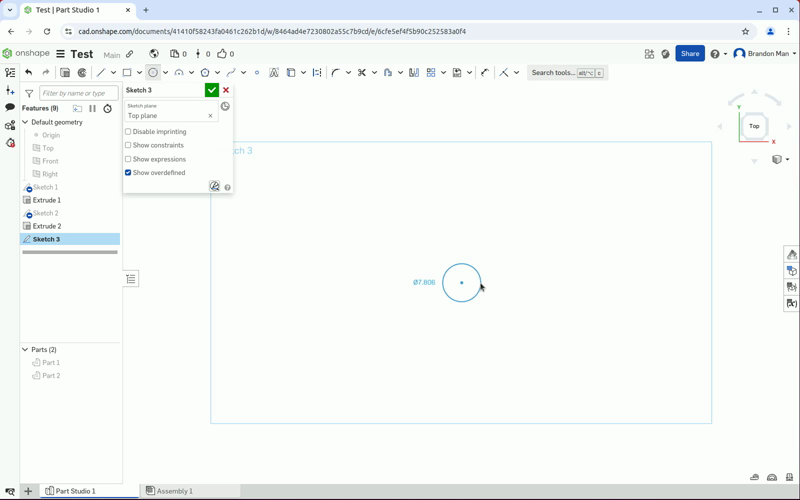
mouse_move(455, 270)
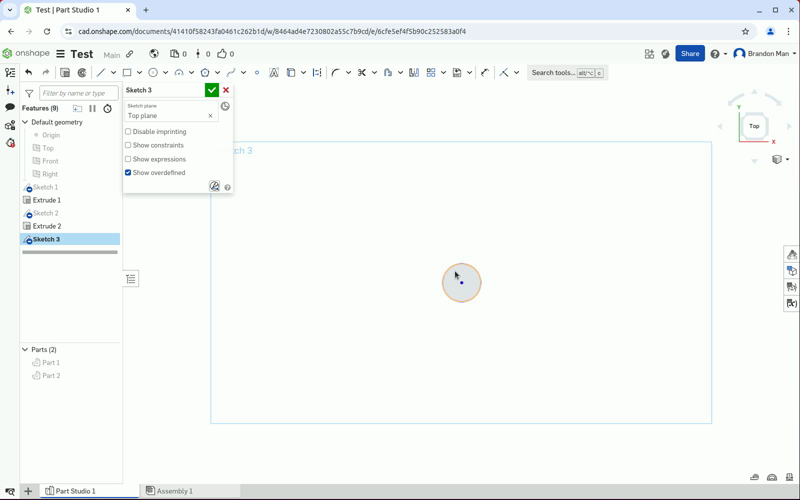
scroll(6)
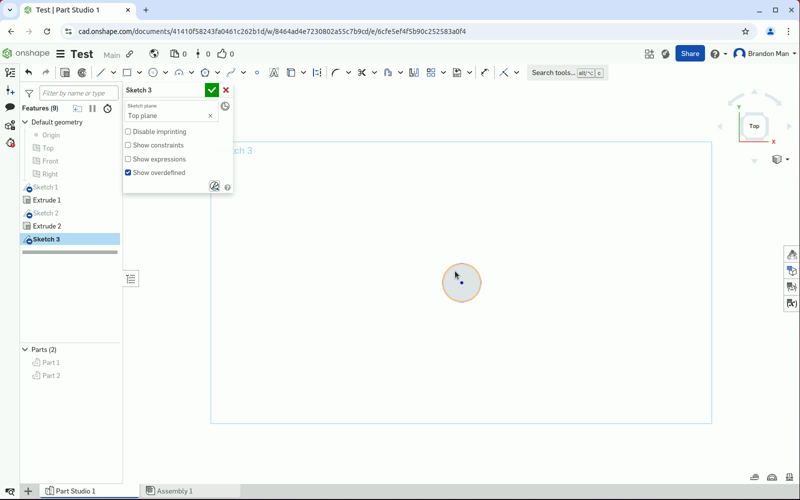
scroll(6)
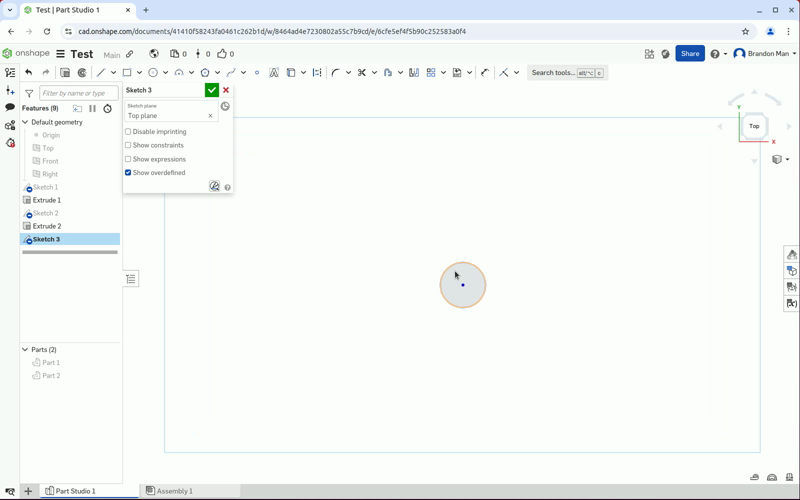
scroll(6)
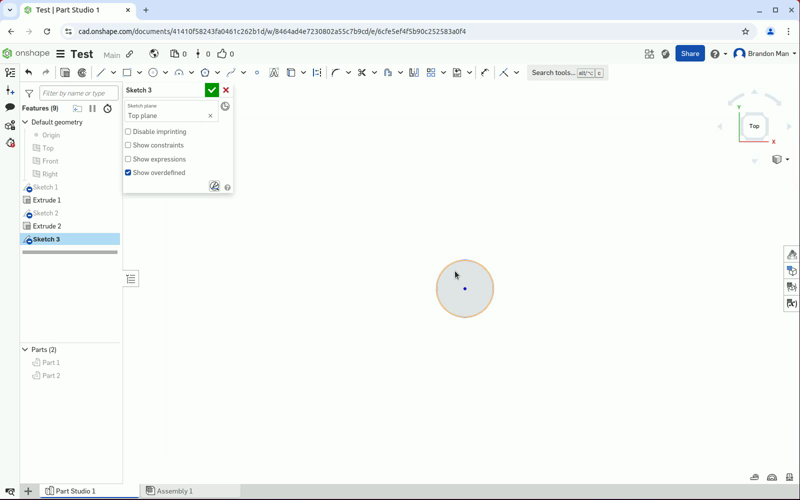
scroll(6)
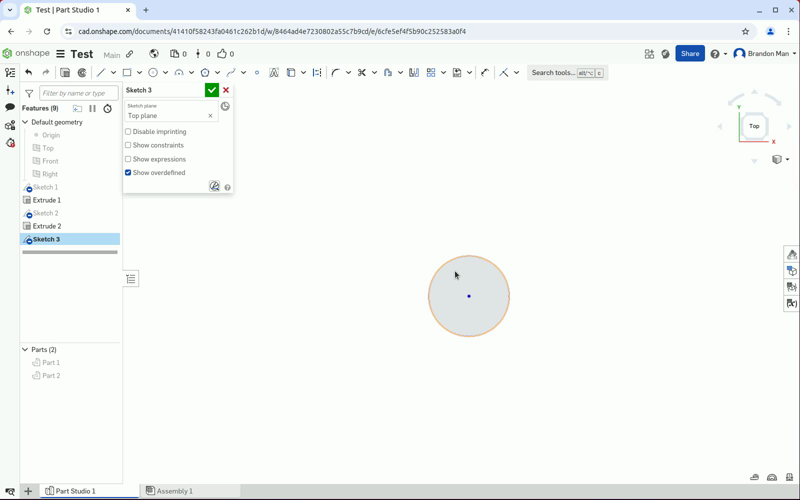
scroll(6)
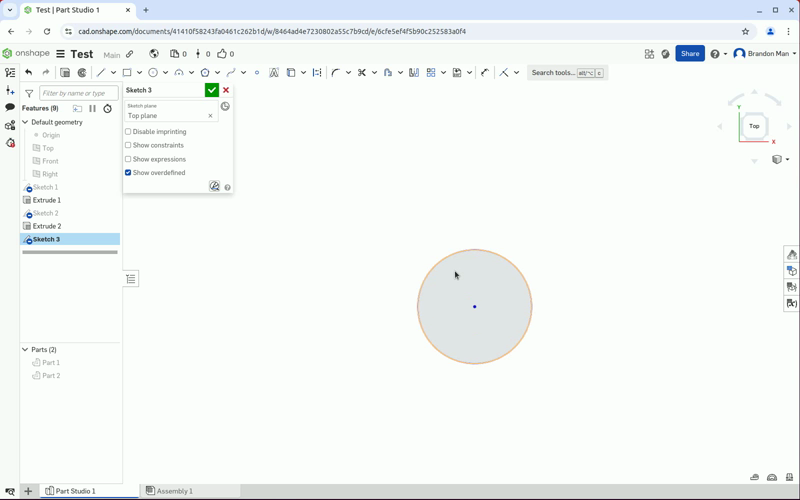
scroll(6)
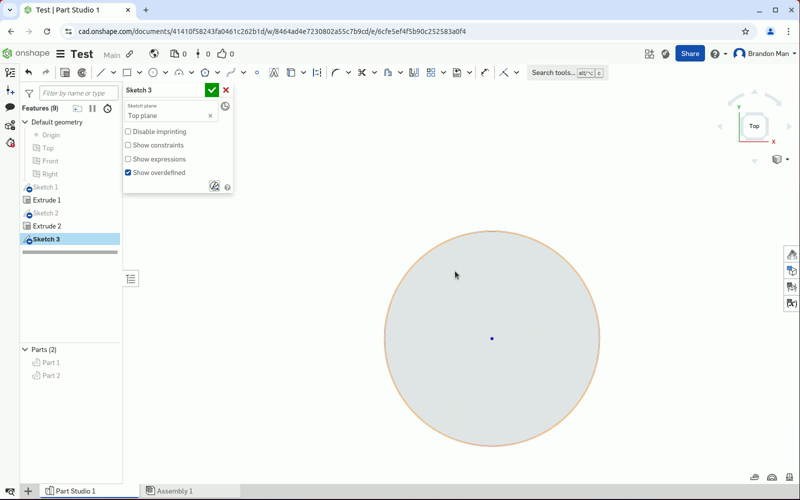
scroll(6)
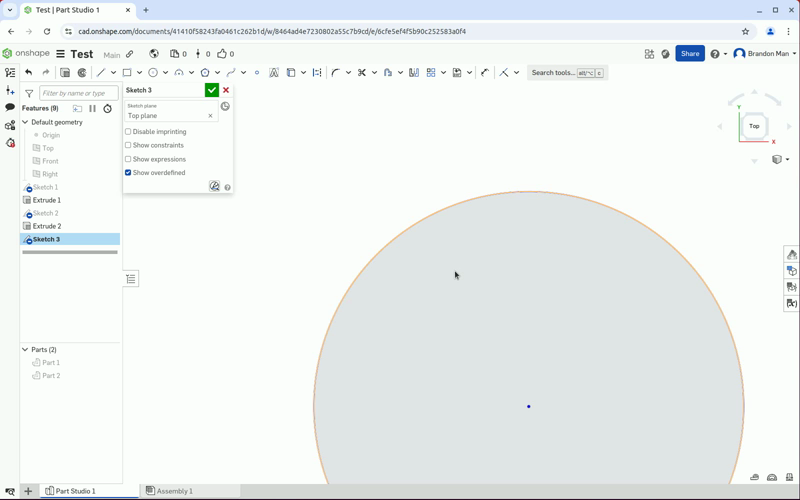
click(455, 270)
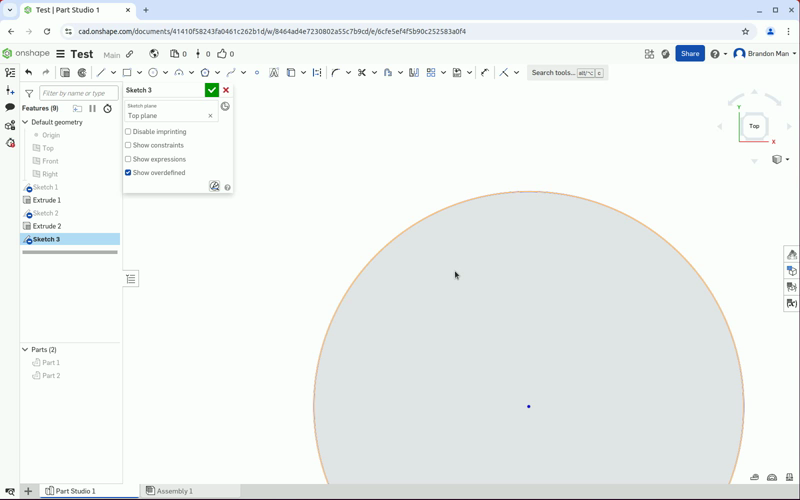
scroll(-6)
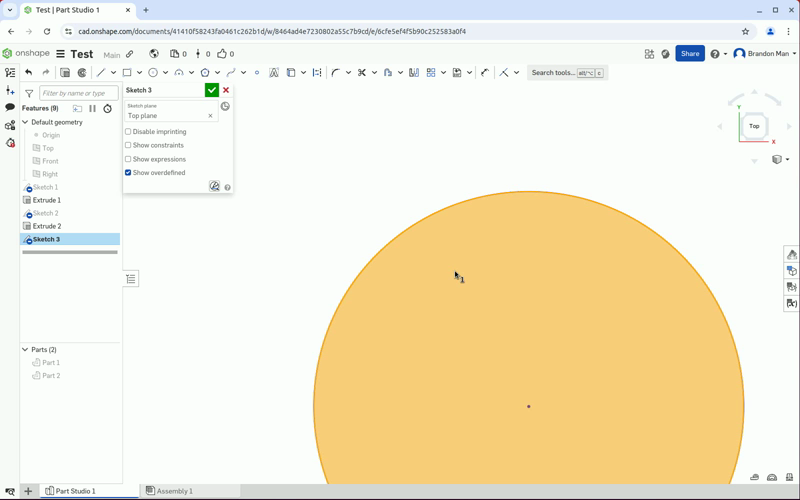
scroll(-6)
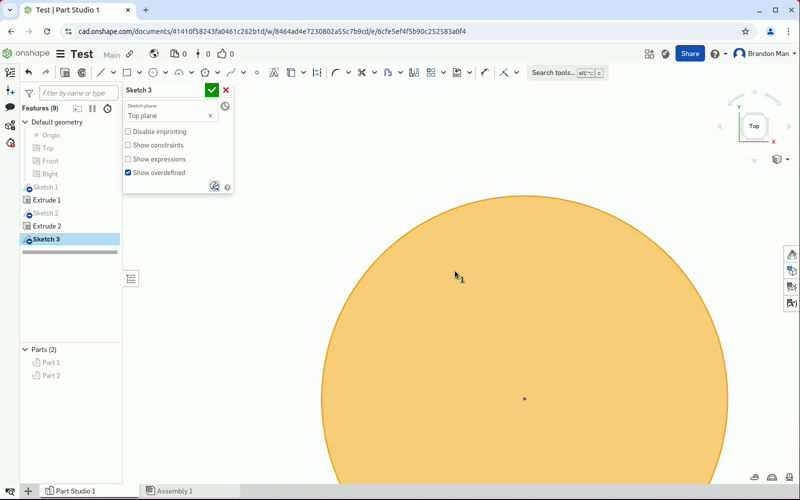
scroll(-6)
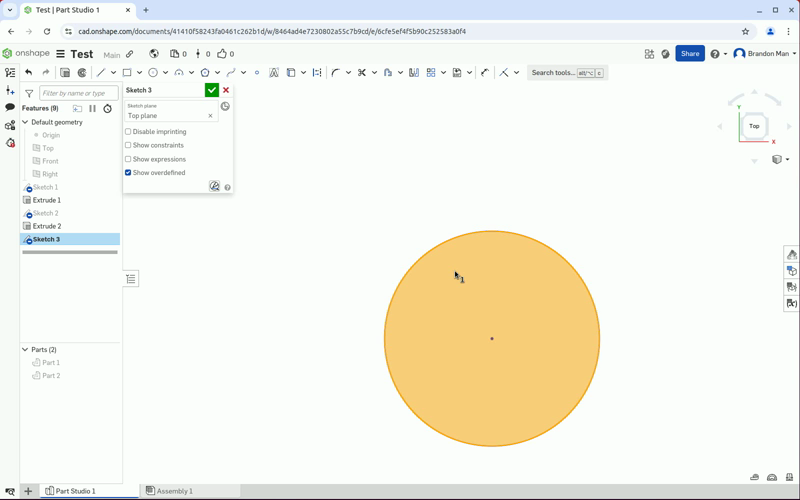
scroll(-6)
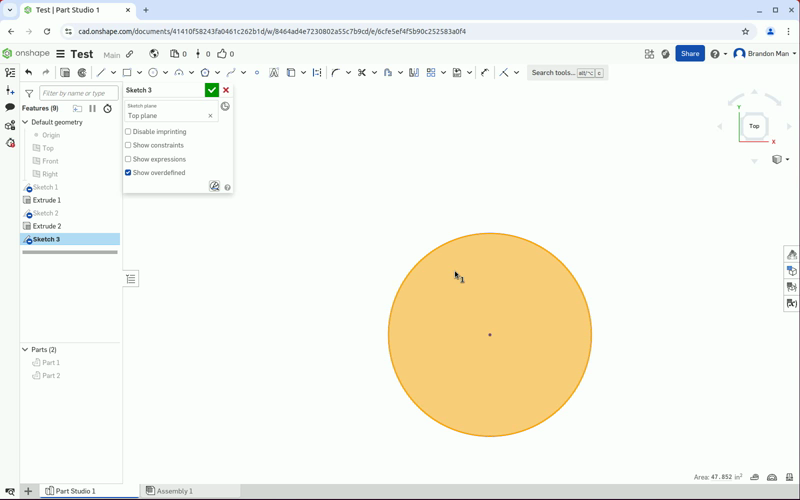
scroll(-6)
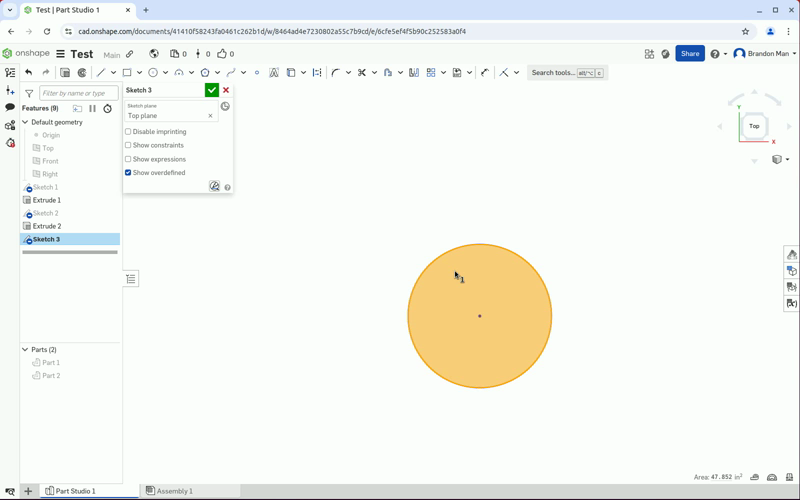
scroll(-6)
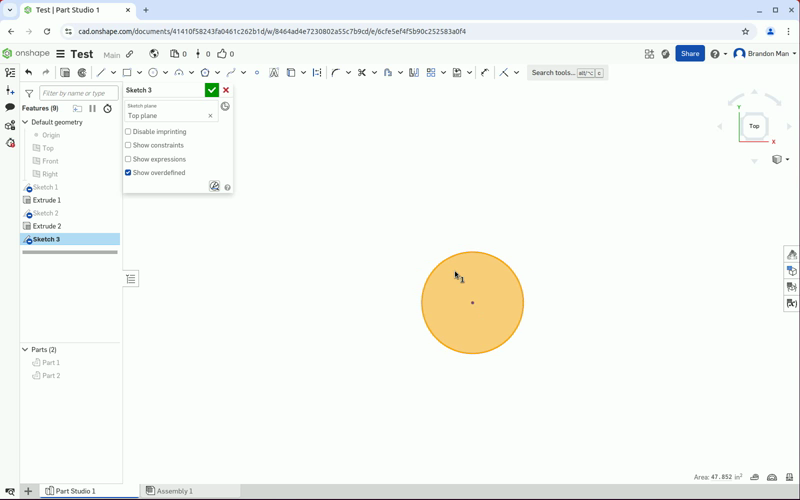
scroll(-6)
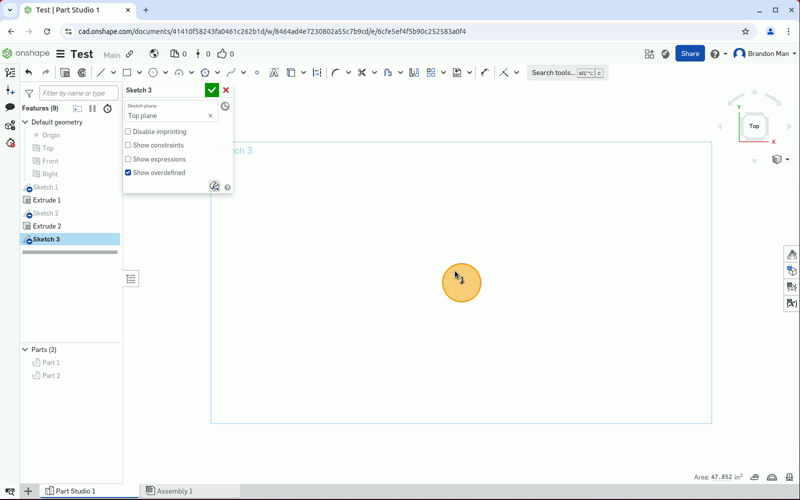
mouse_move(73, 352)
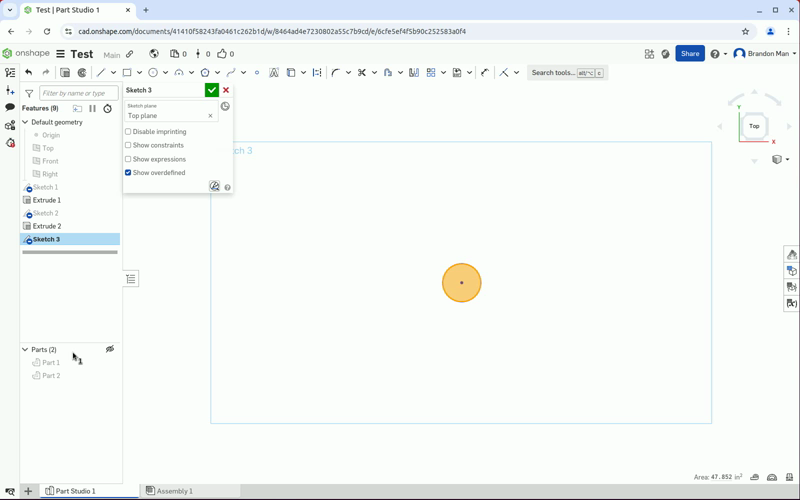
key(shift+y)
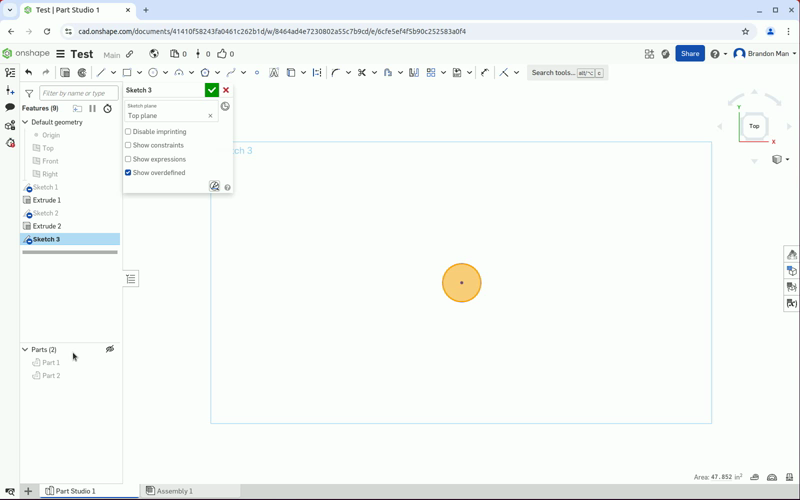
key(shift+e)
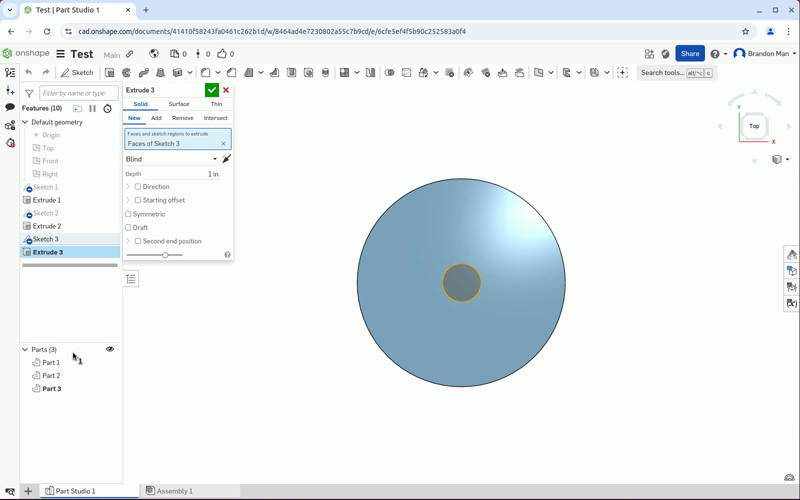
mouse_move(143, 106)
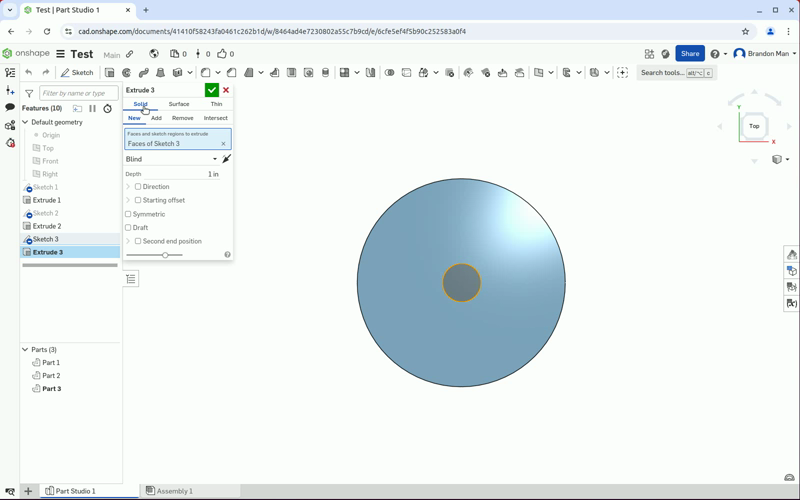
click(143, 106)
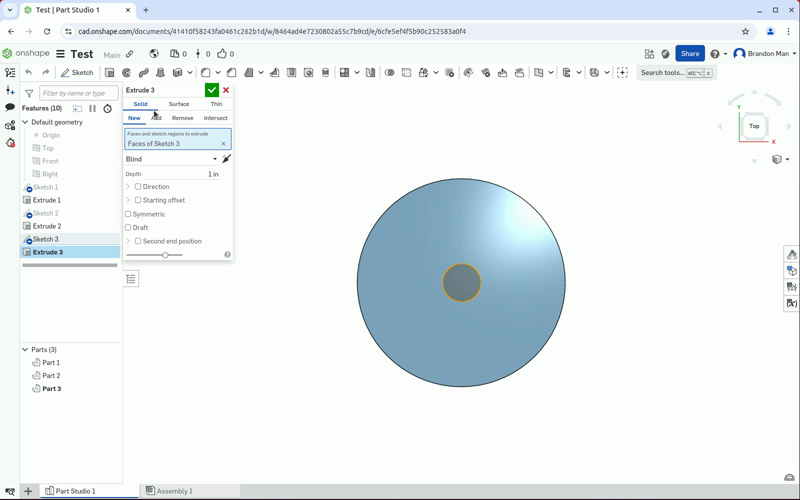
mouse_move(186, 120)
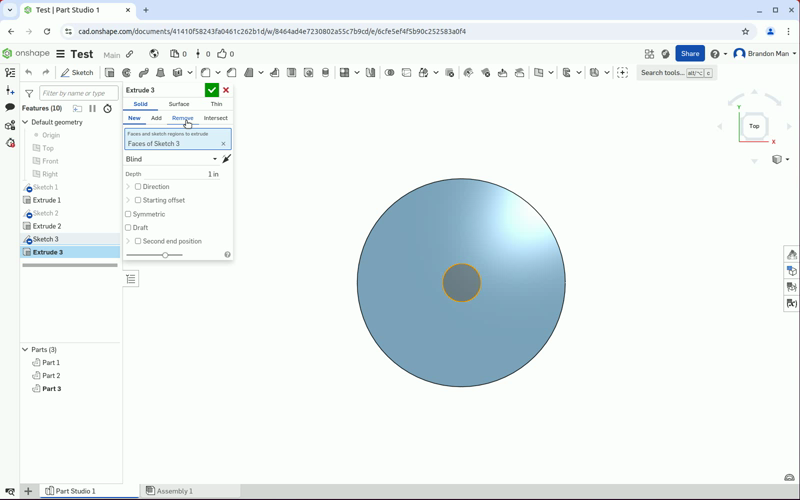
click(186, 120)
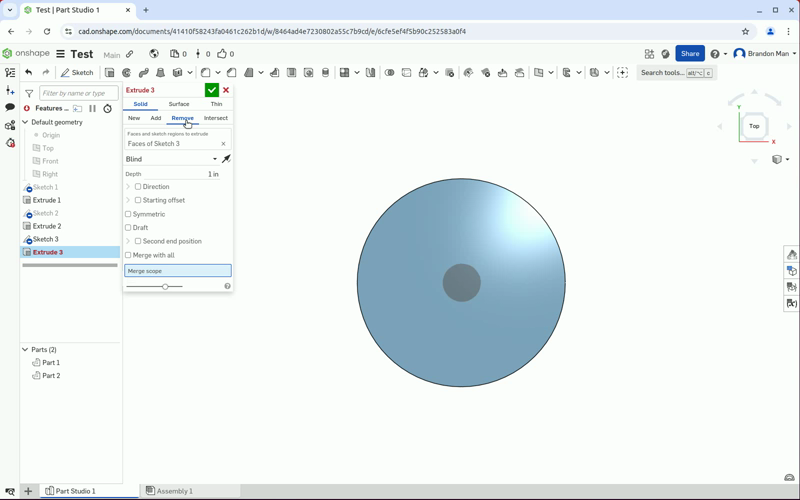
key(tab, 4)
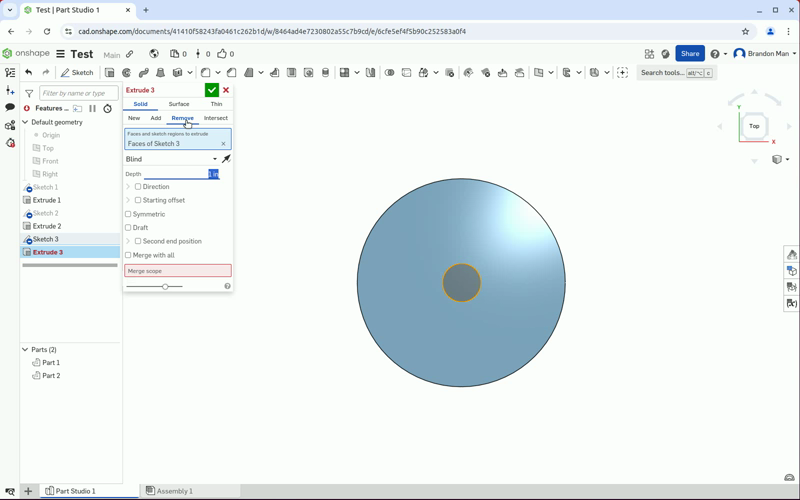
text(23.108)
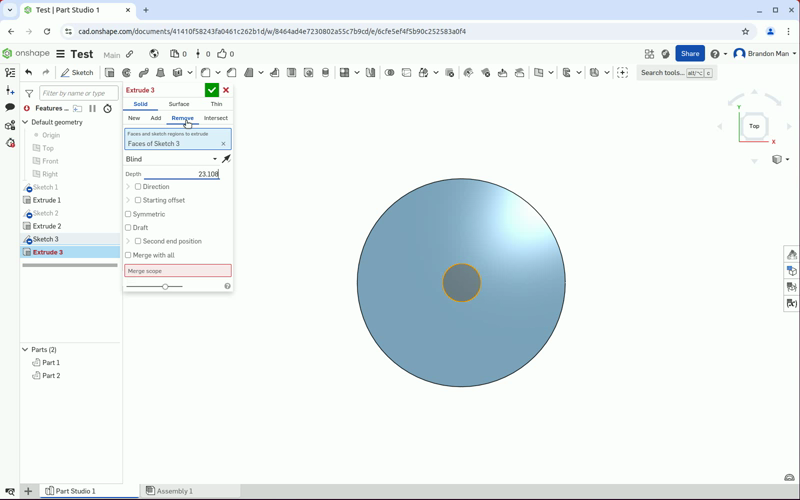
key(tab, 6)
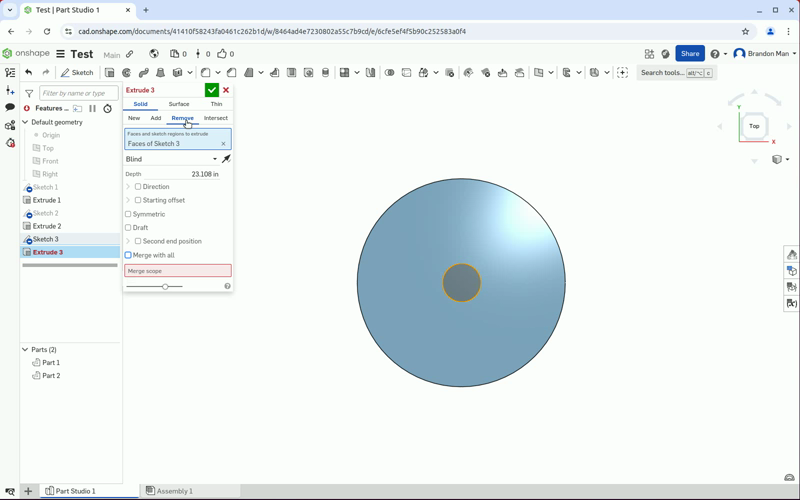
key(space)
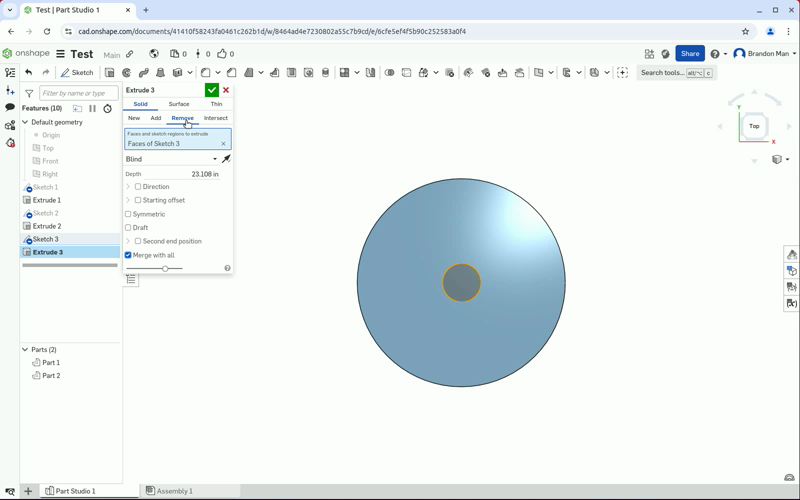
key(enter)
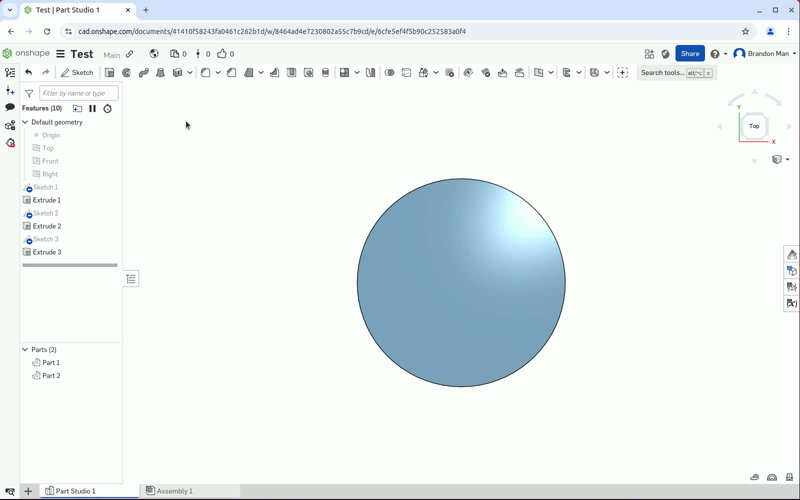
key(shift+h)
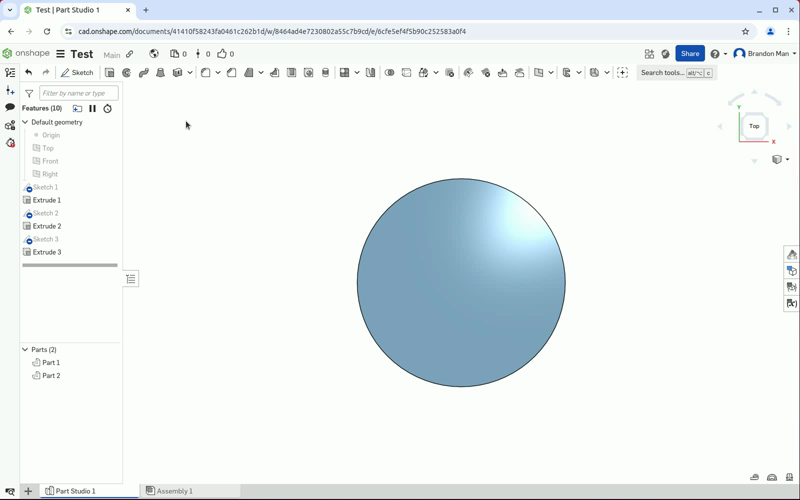
key(shift+h)
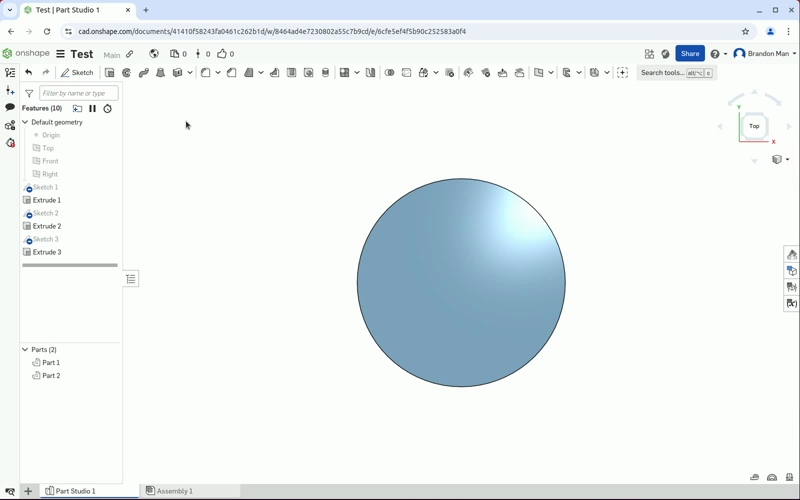
key(shift+7)
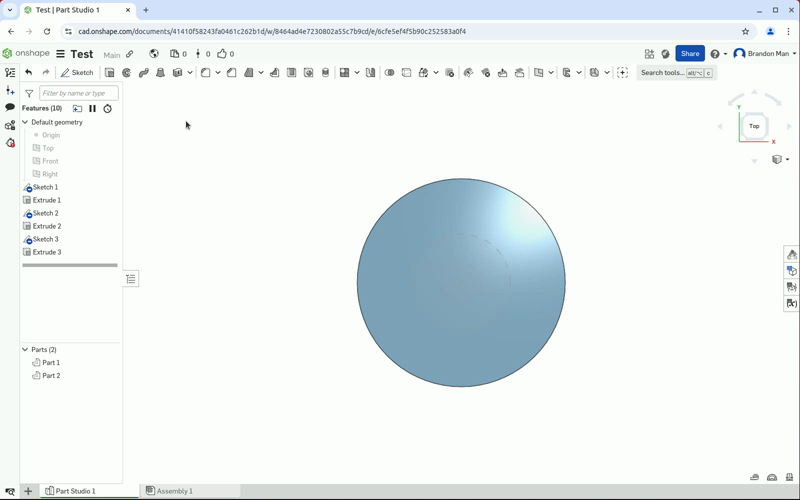
key(up, 3)
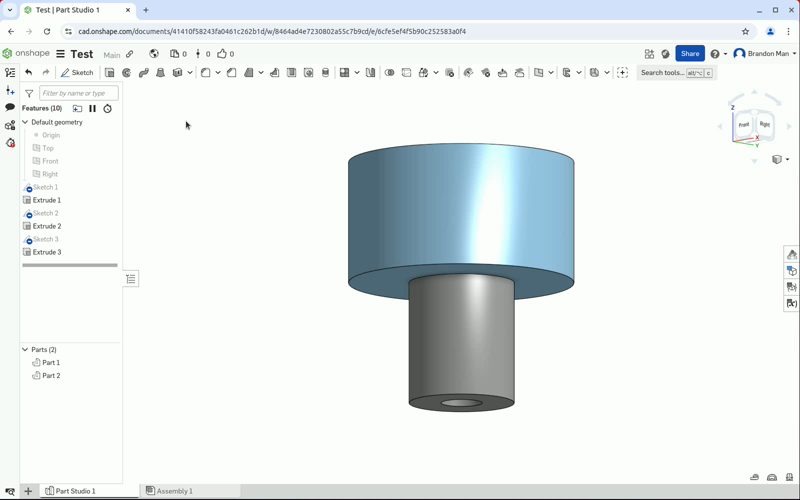
key(left, 3)
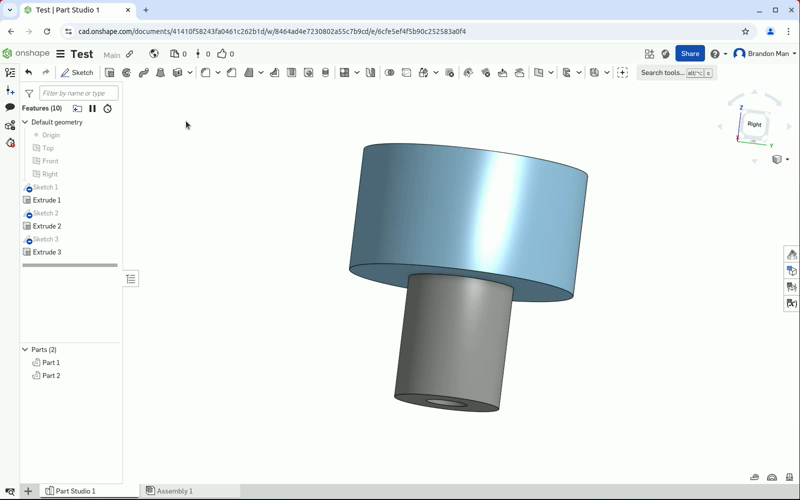
key(right, 3)
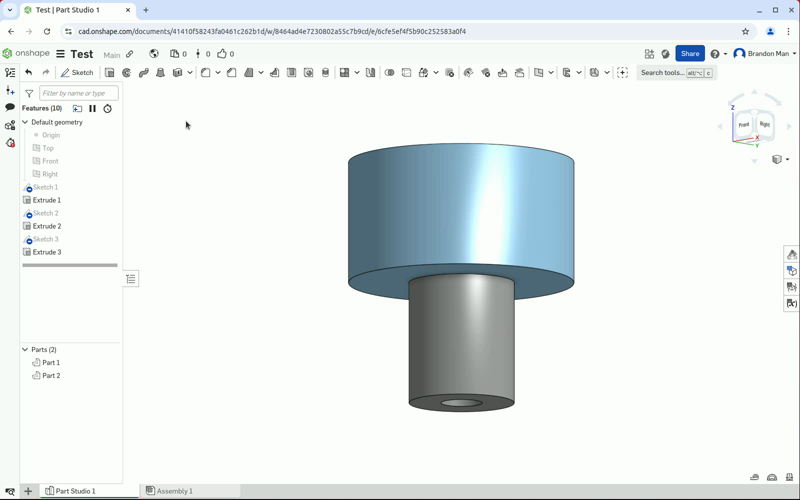
key(down, 3)
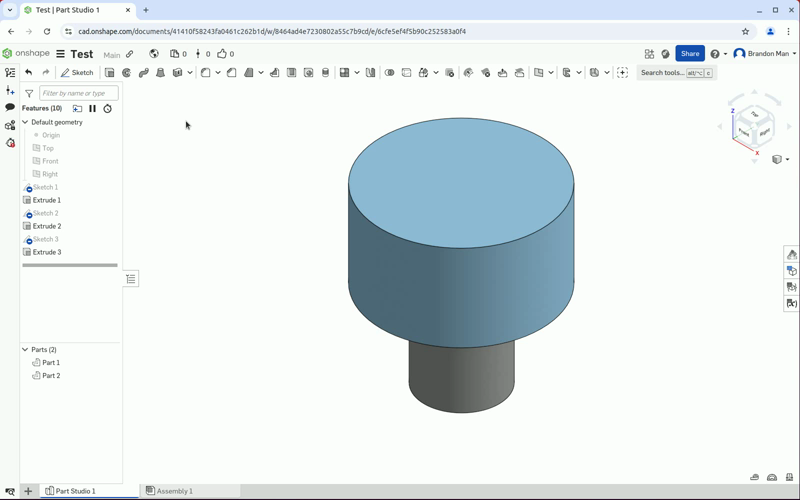
mouse_move(73, 189)
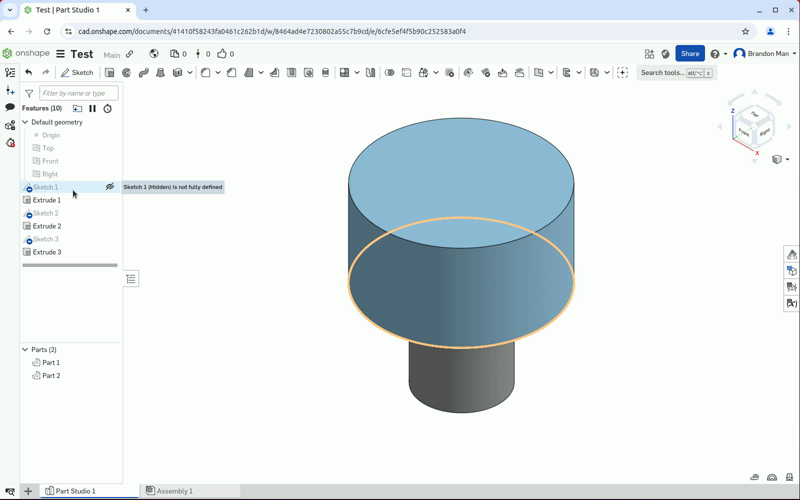
click(73, 189)